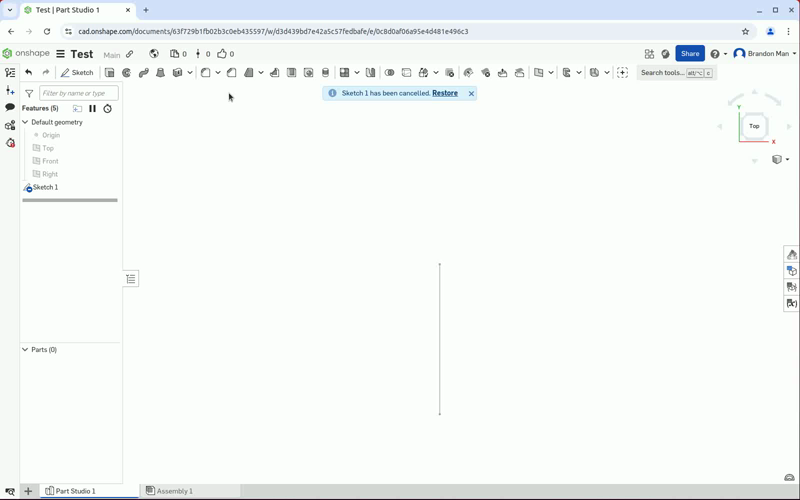
key(shift+h)
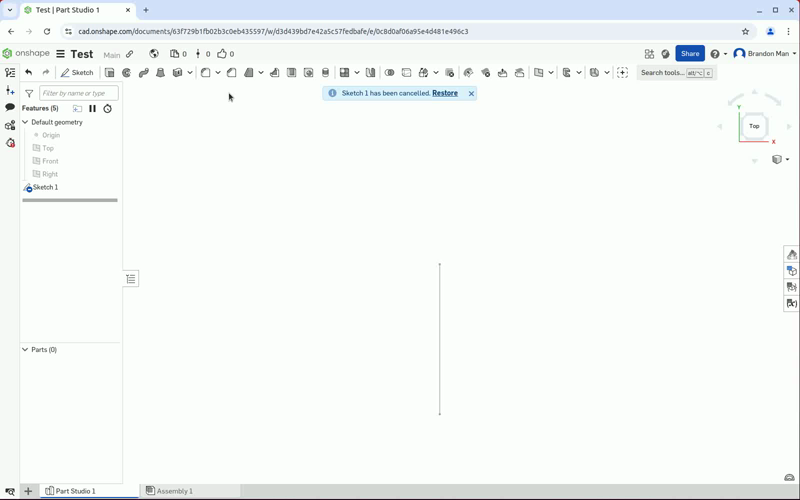
key(shift+s)
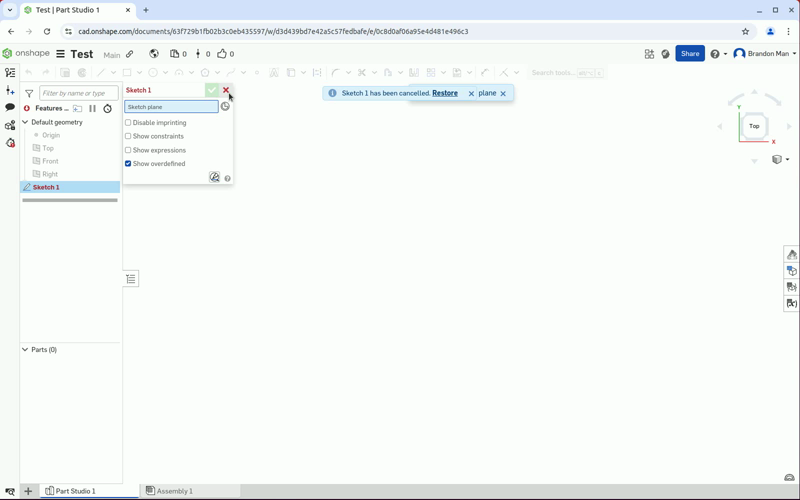
mouse_move(73, 150)
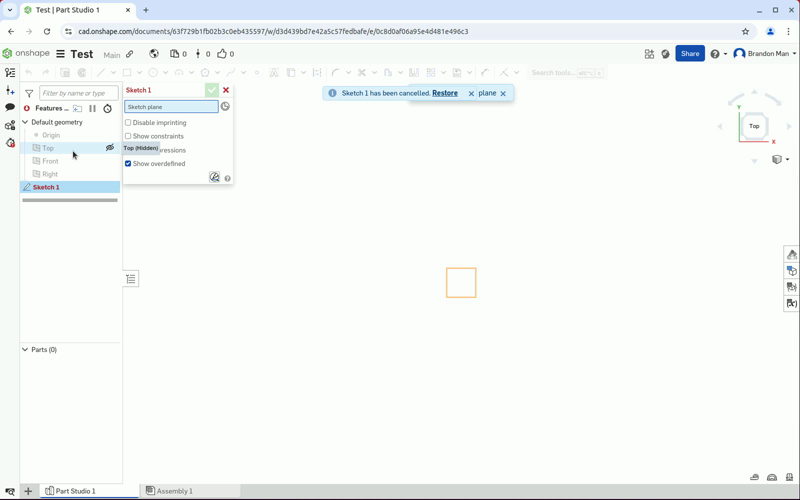
click(73, 150)
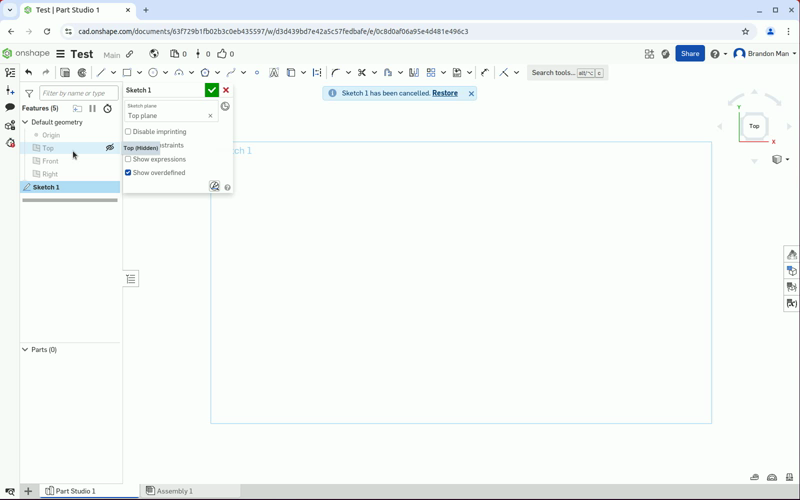
mouse_move(73, 352)
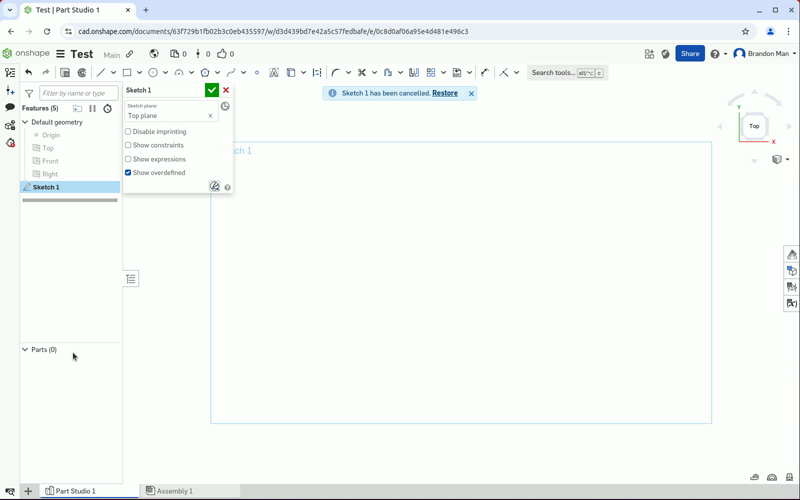
key(y)
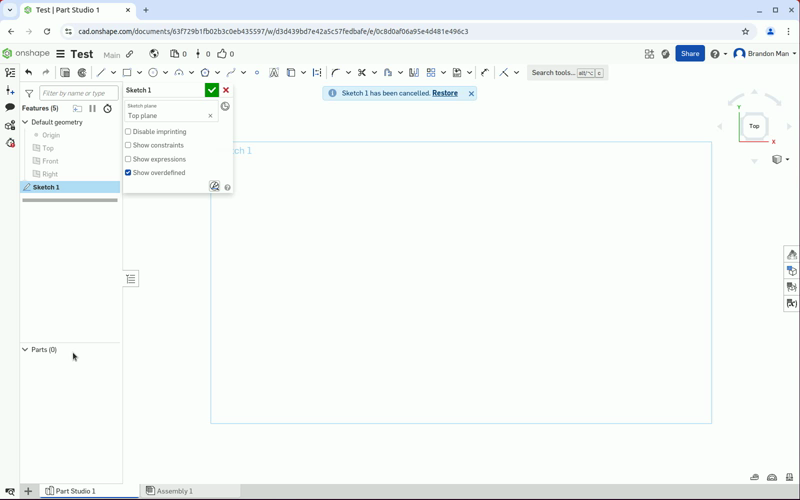
key(l)
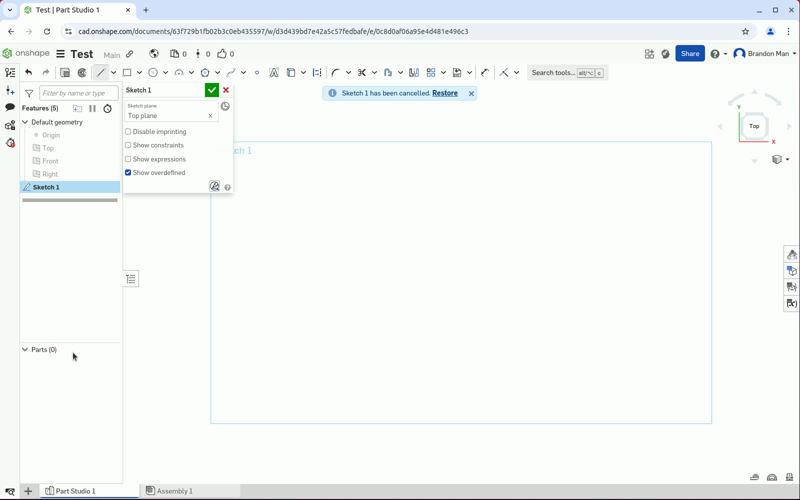
key_down(shift)
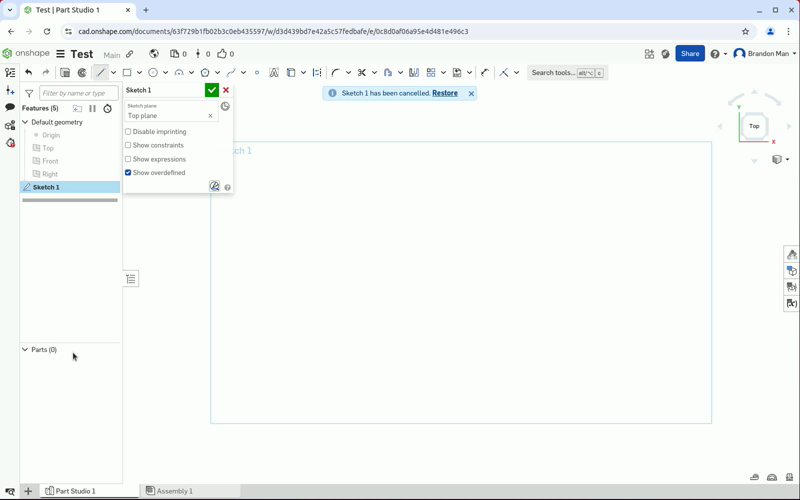
mouse_move(348, 384)
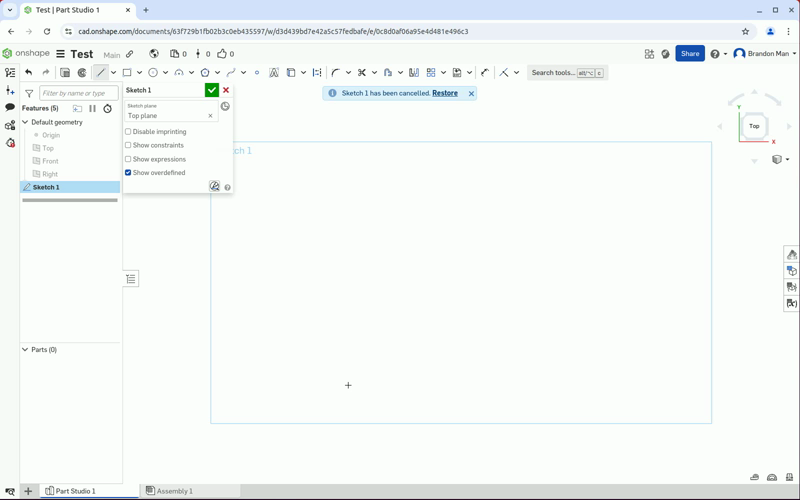
click(348, 384)
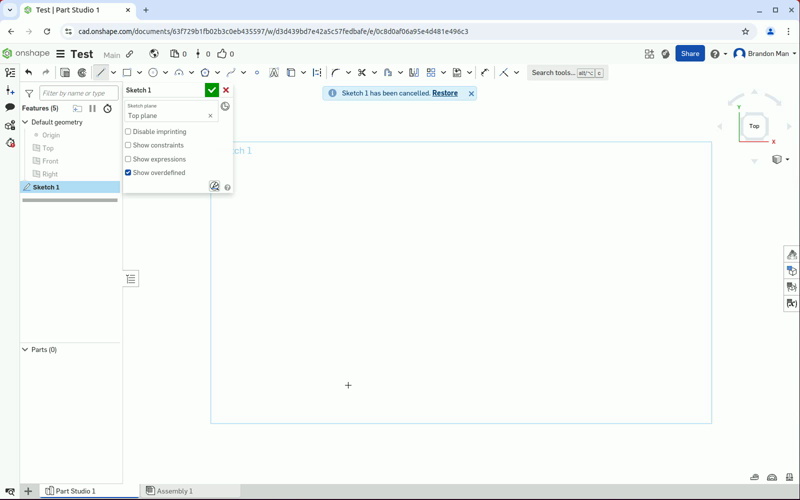
key_up(shift)
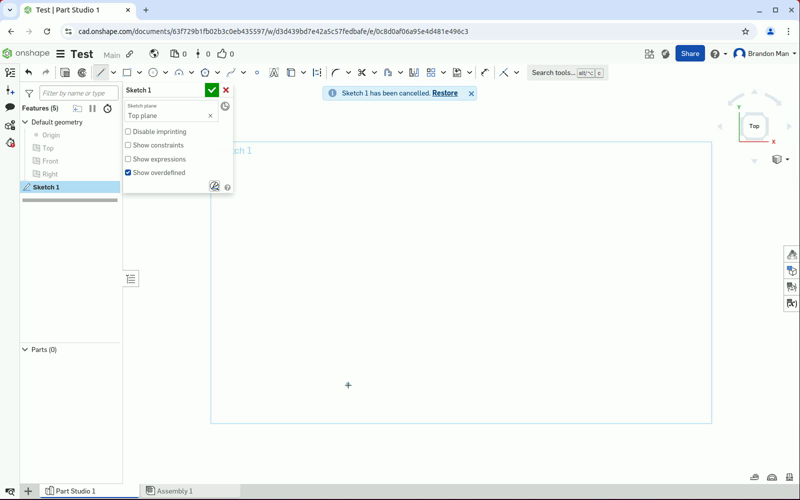
key_down(shift)
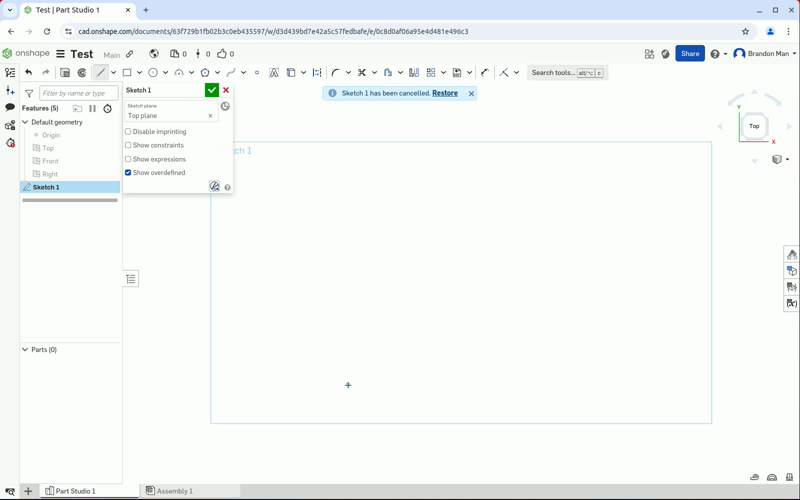
mouse_move(569, 384)
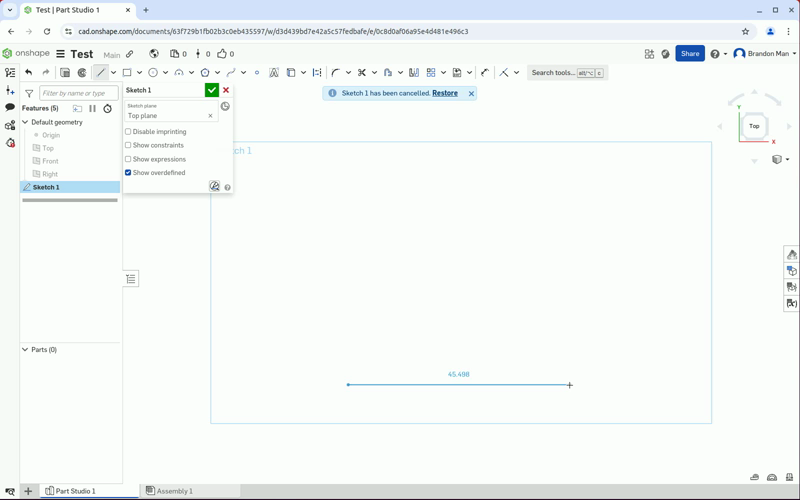
click(569, 384)
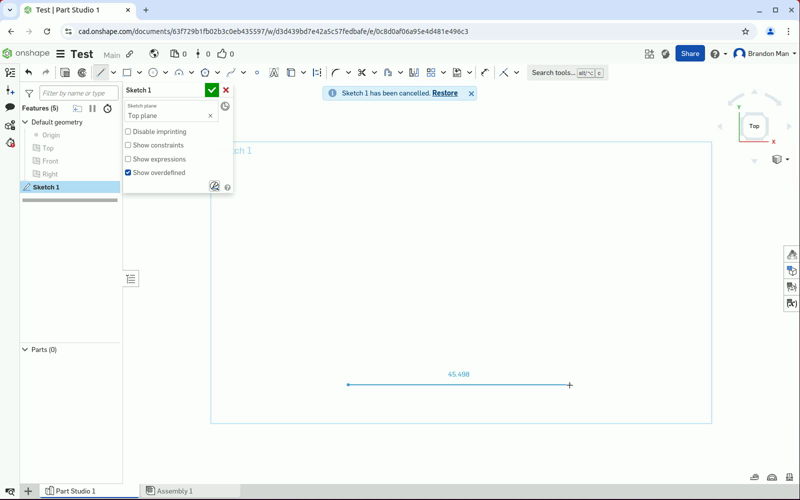
key_up(shift)
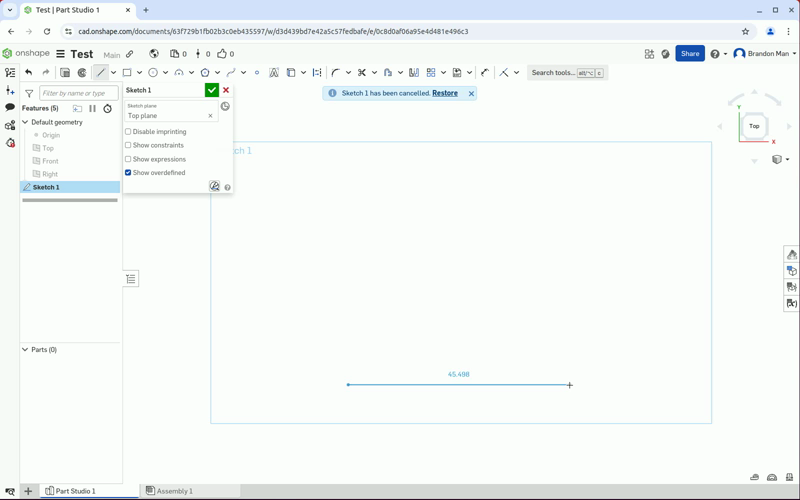
key_down(shift)
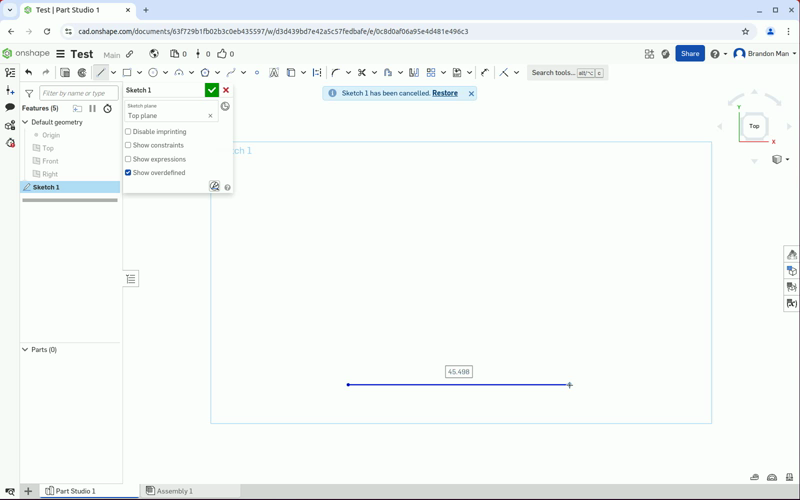
mouse_move(569, 245)
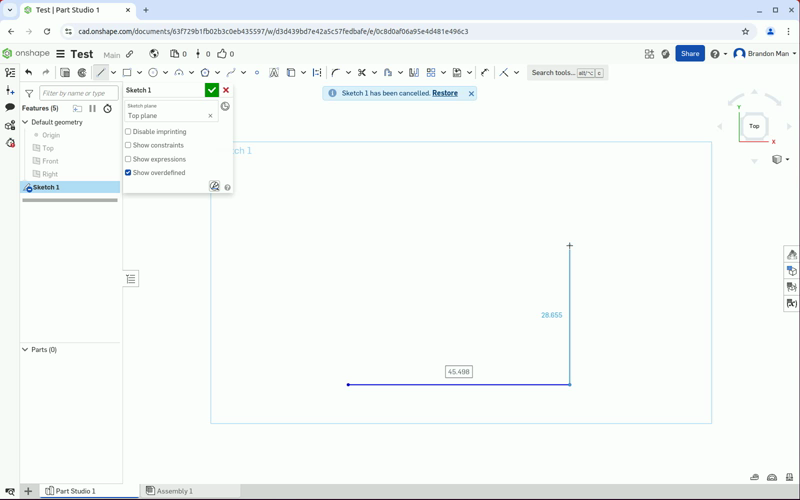
click(569, 245)
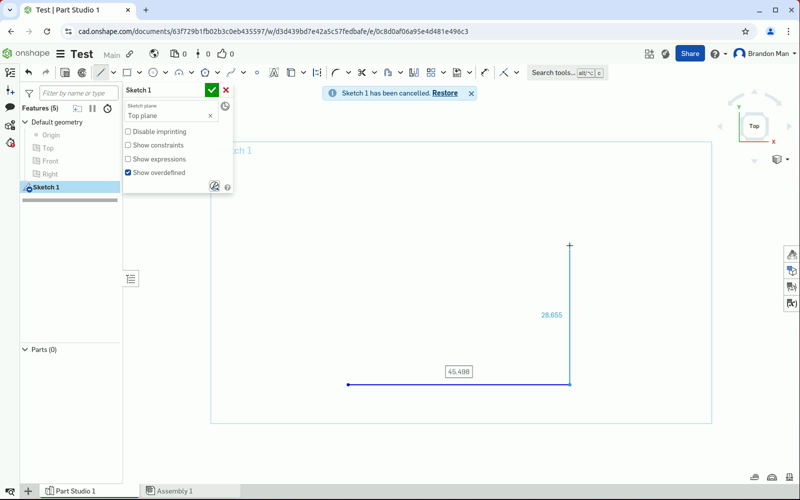
key_up(shift)
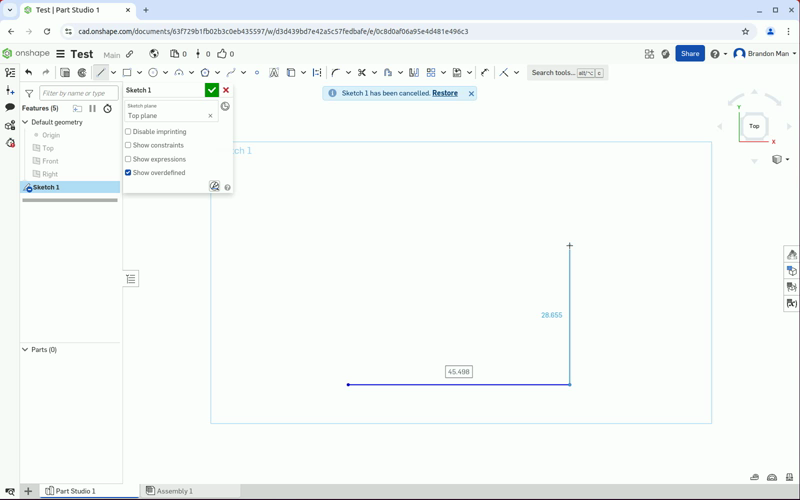
key_down(shift)
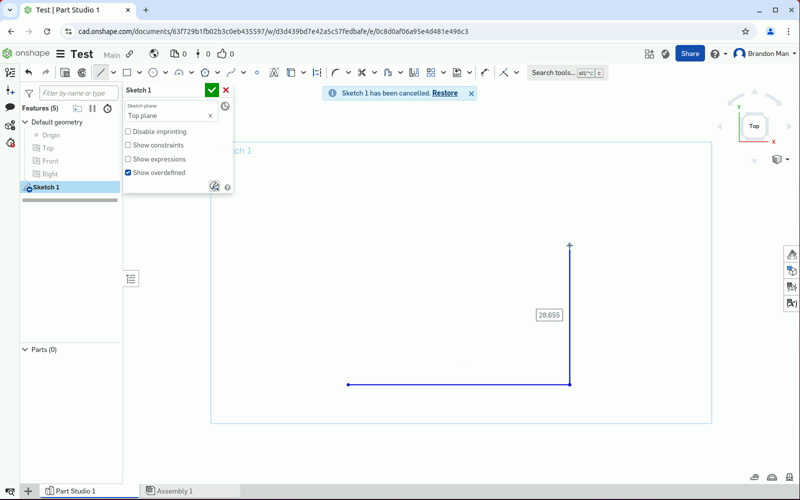
mouse_move(348, 245)
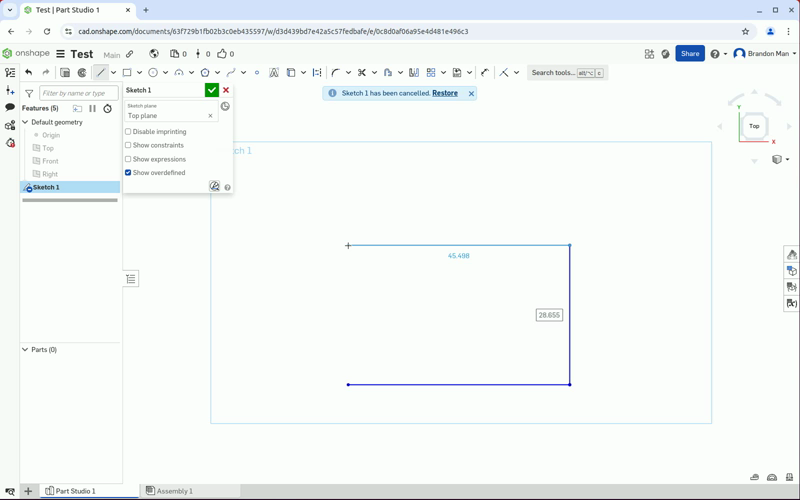
click(348, 245)
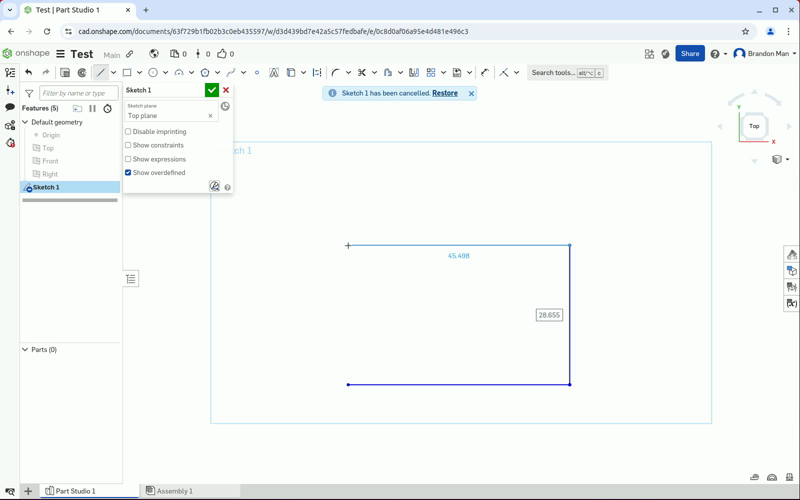
key_up(shift)
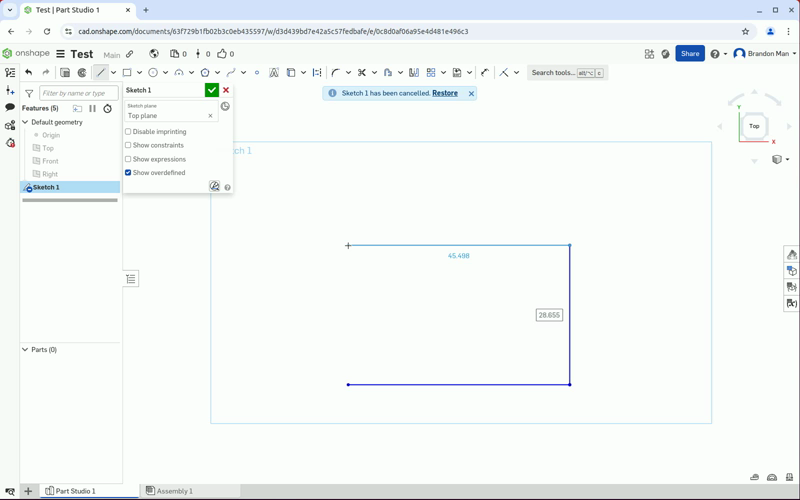
key_down(shift)
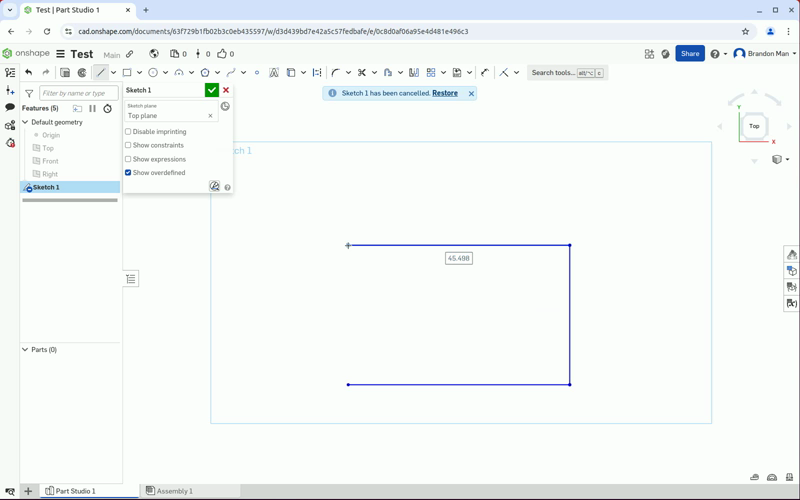
mouse_move(348, 384)
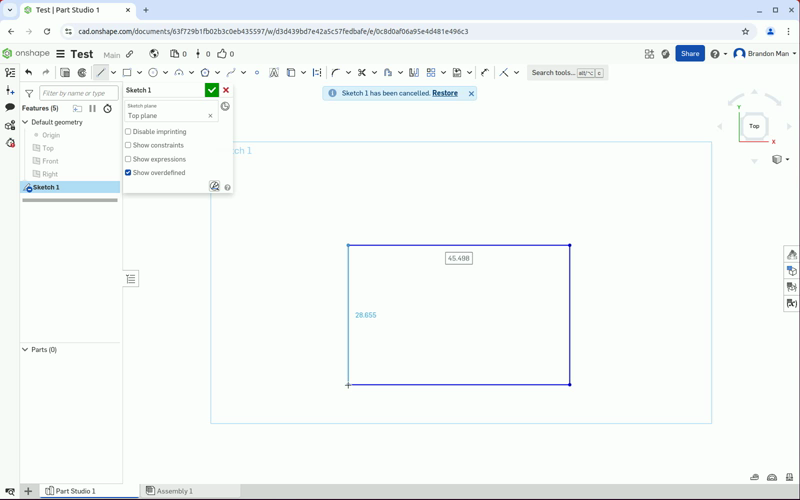
key_up(shift)
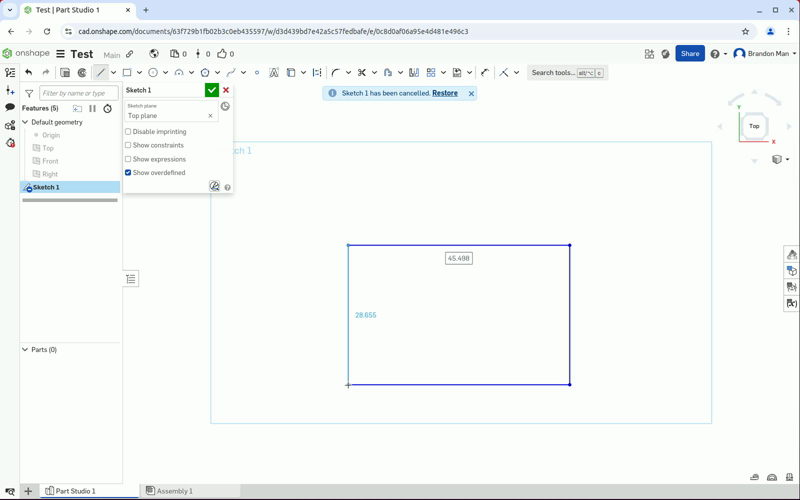
click(348, 384)
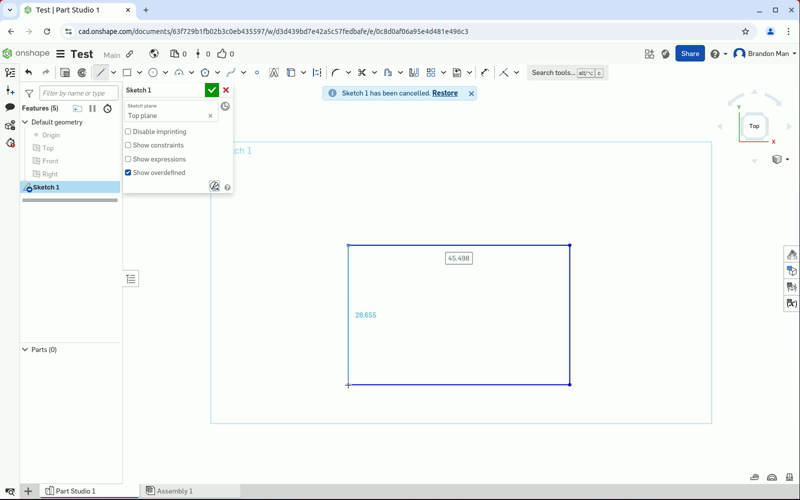
key(esc)
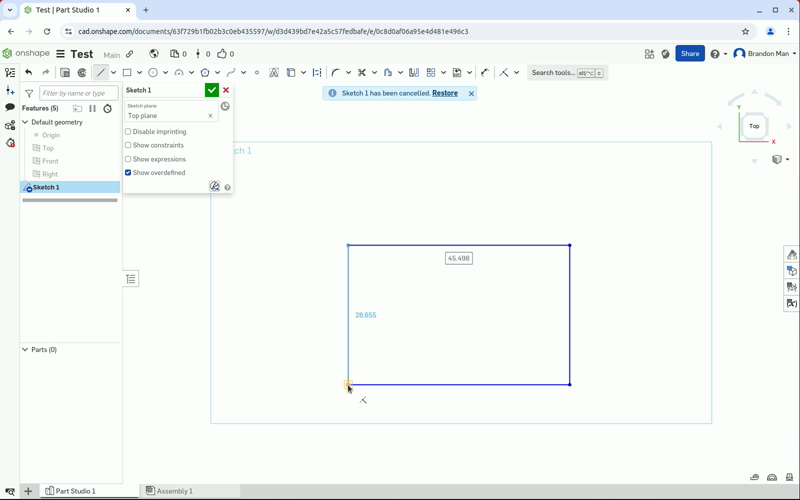
mouse_move(375, 269)
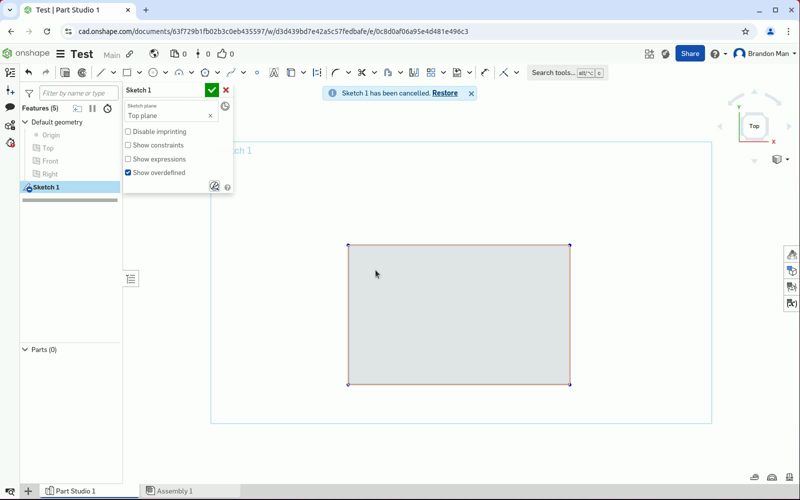
click(375, 269)
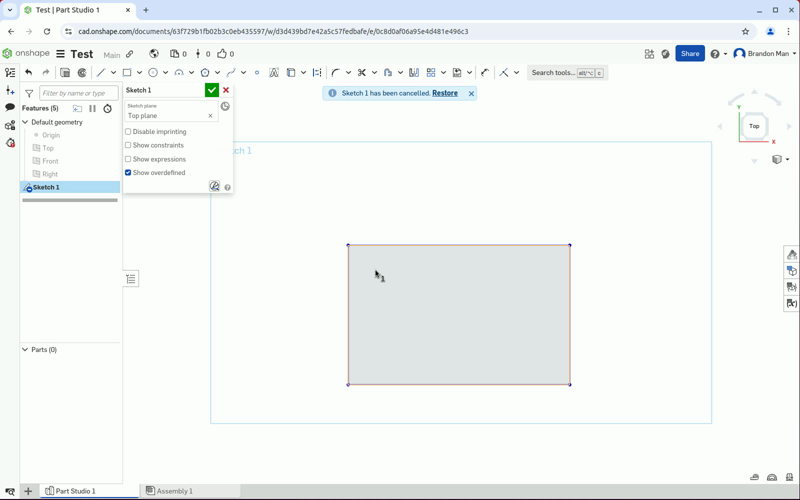
mouse_move(73, 352)
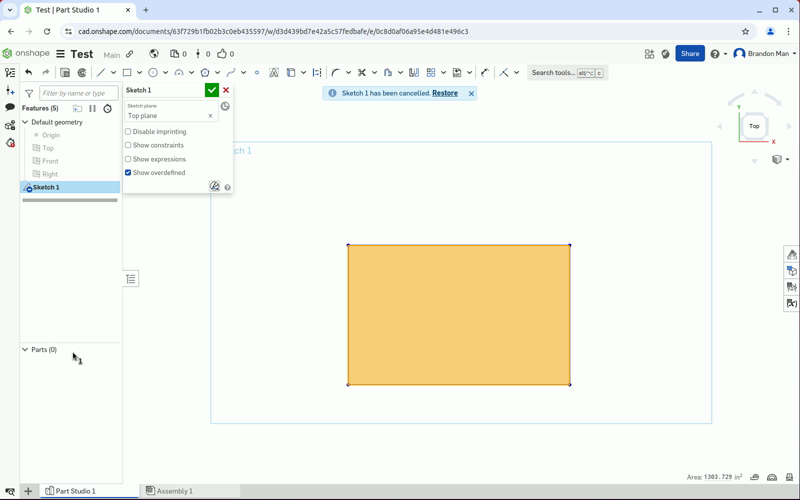
key(shift+y)
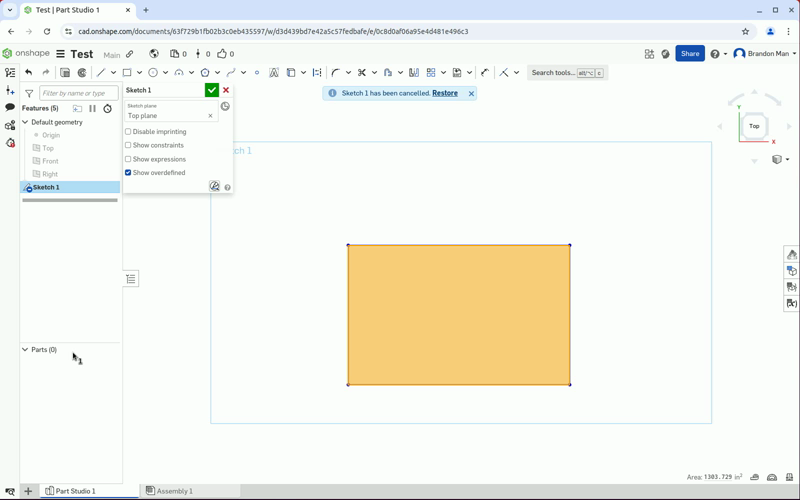
key(shift+e)
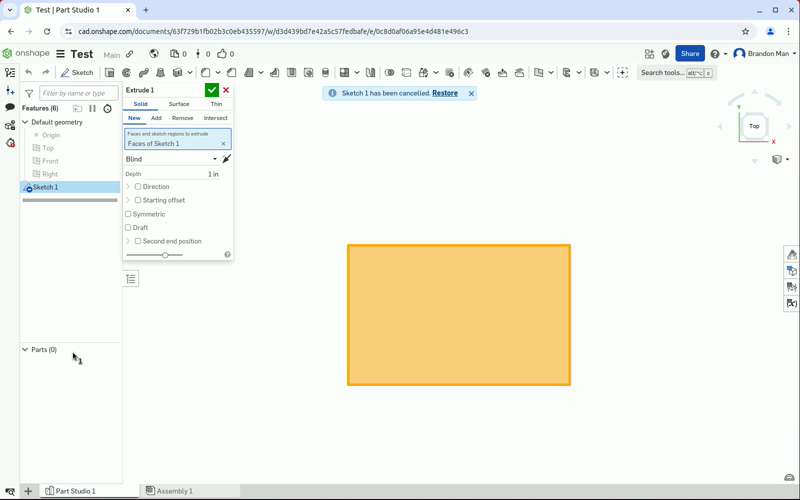
mouse_move(143, 106)
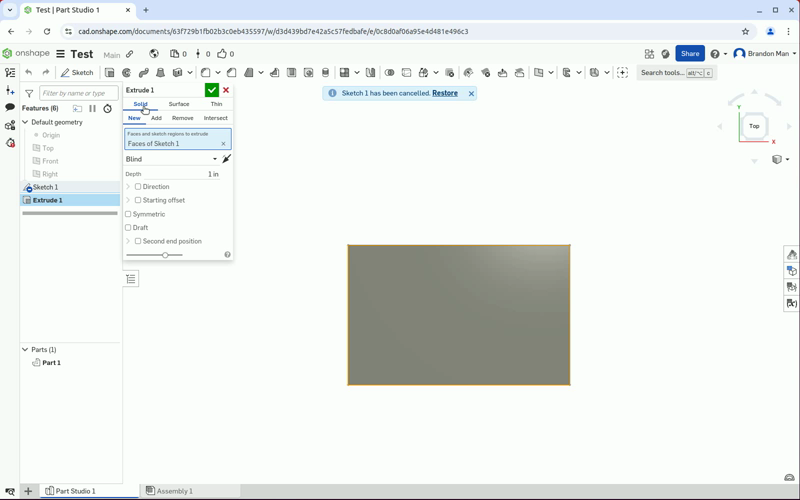
click(143, 106)
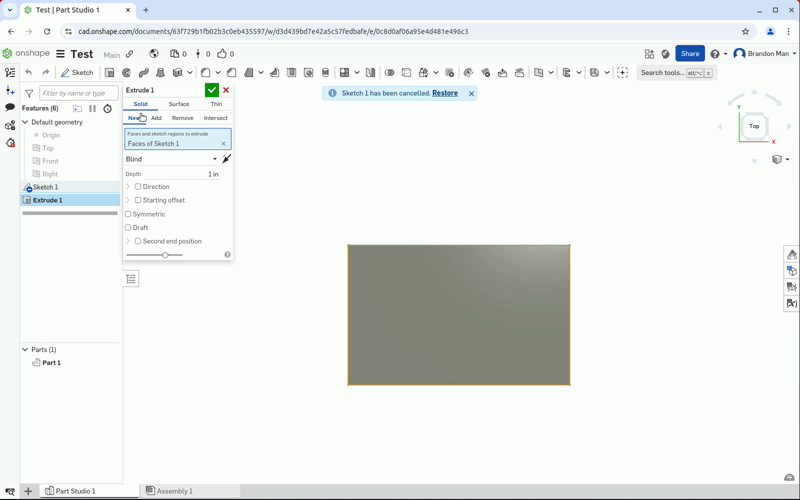
mouse_move(137, 120)
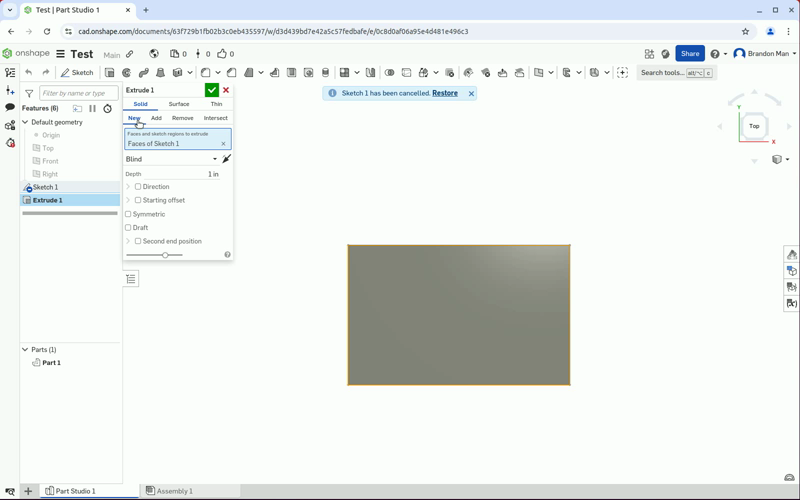
click(137, 120)
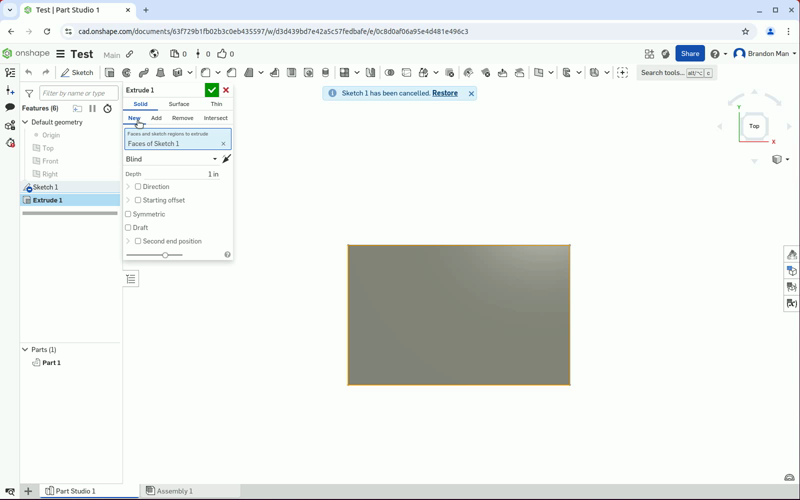
key(tab, 4)
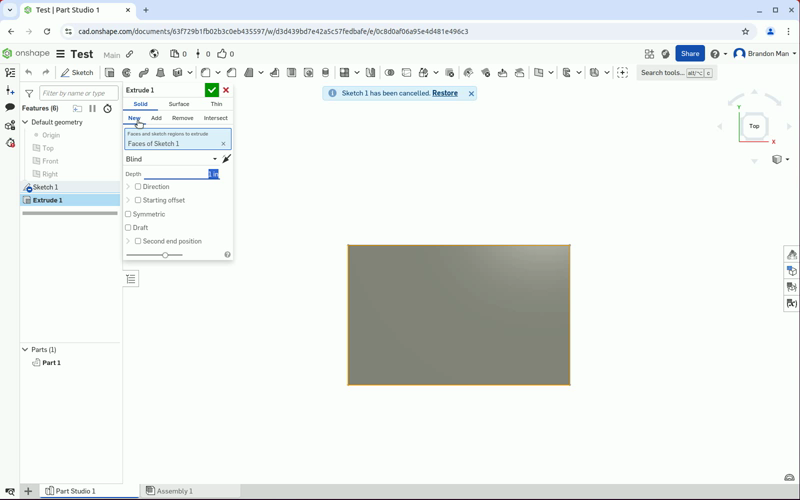
text(9.628)
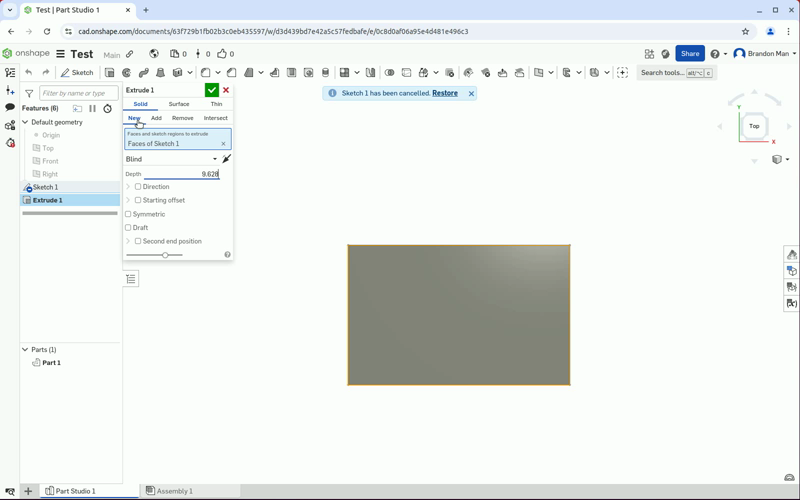
key(enter)
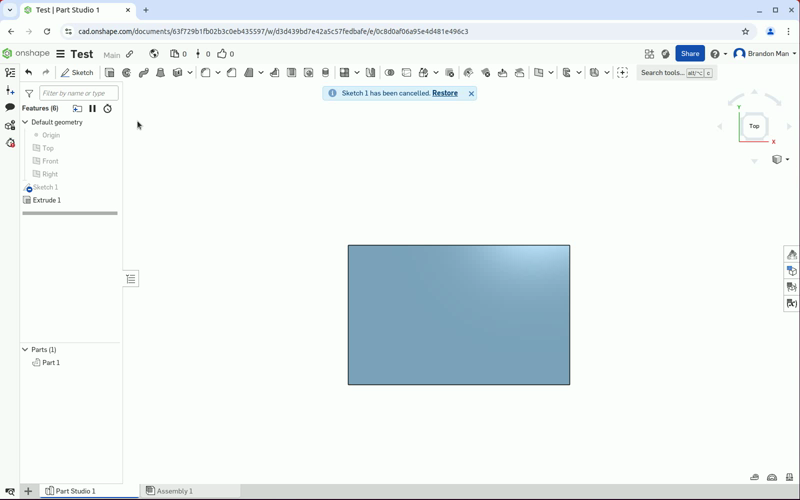
key(shift+h)
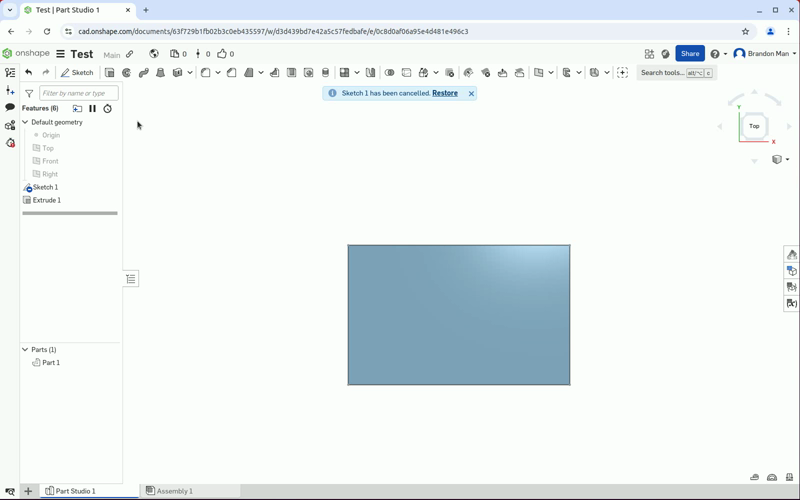
key(shift+h)
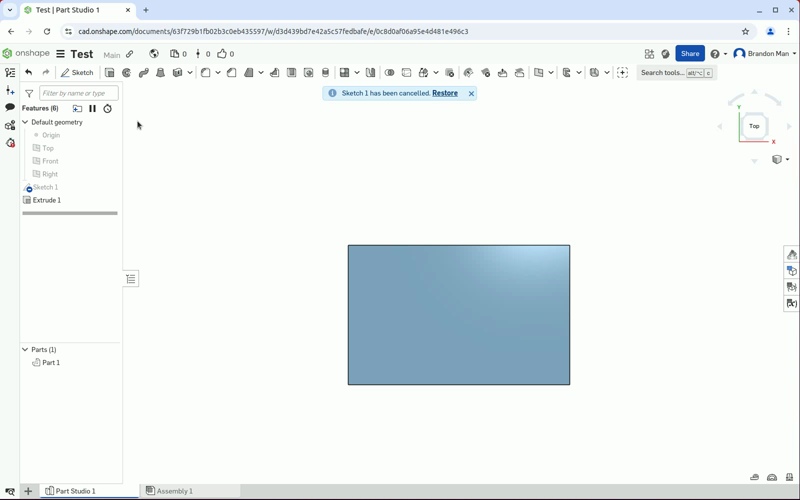
mouse_move(73, 189)
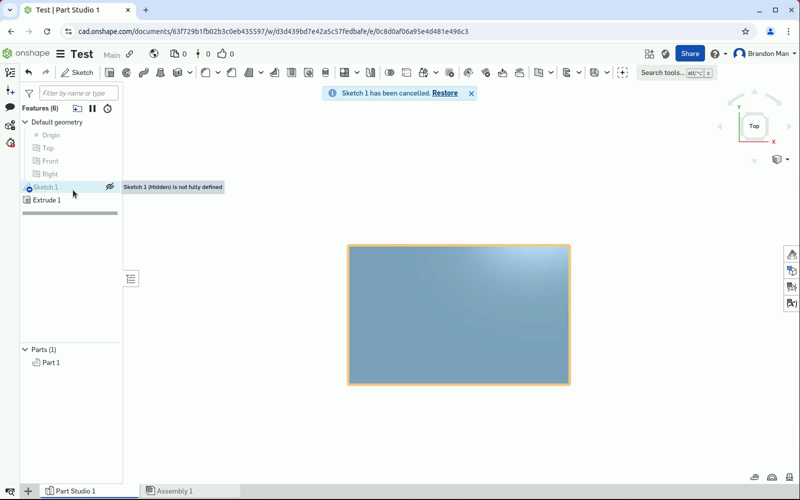
click(73, 189)
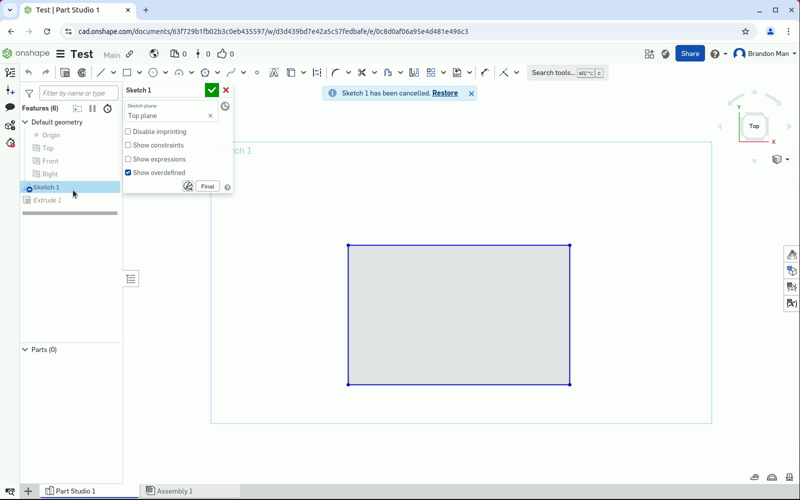
mouse_move(229, 92)
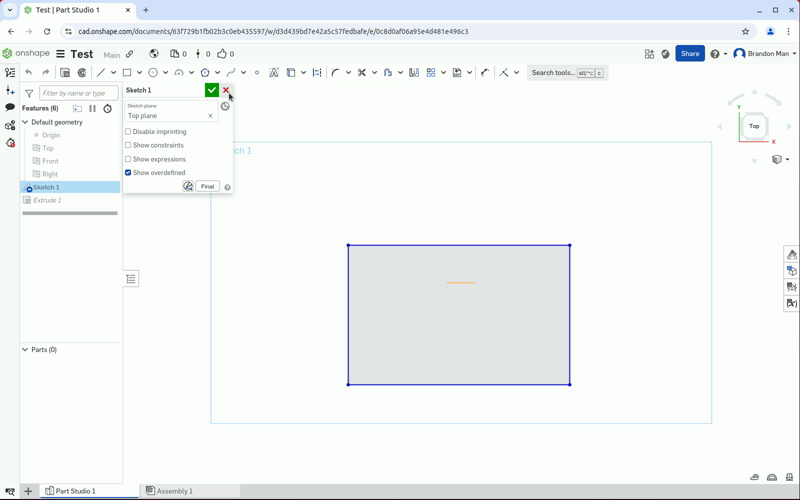
click(229, 92)
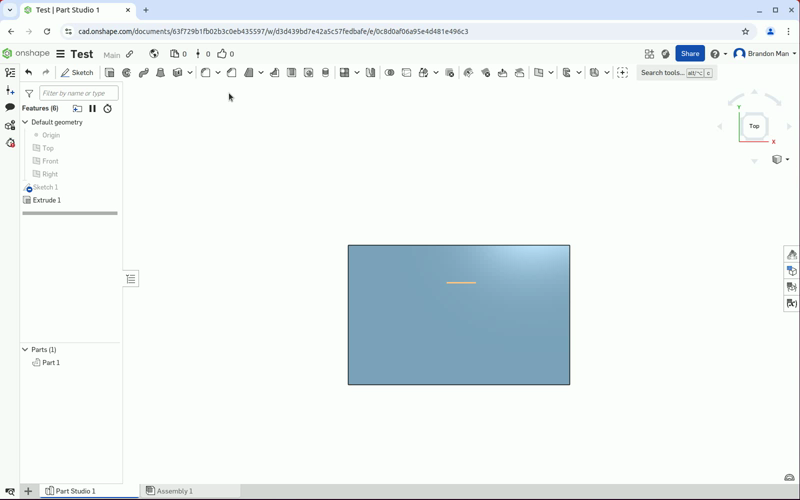
mouse_move(541, 75)
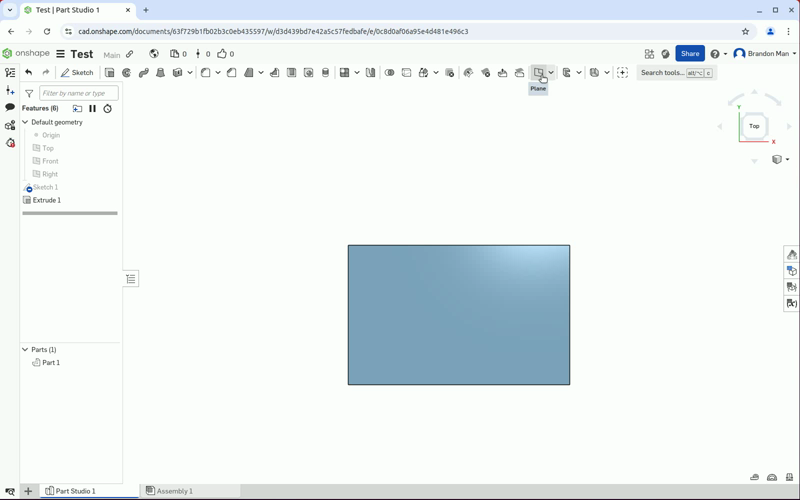
click(541, 75)
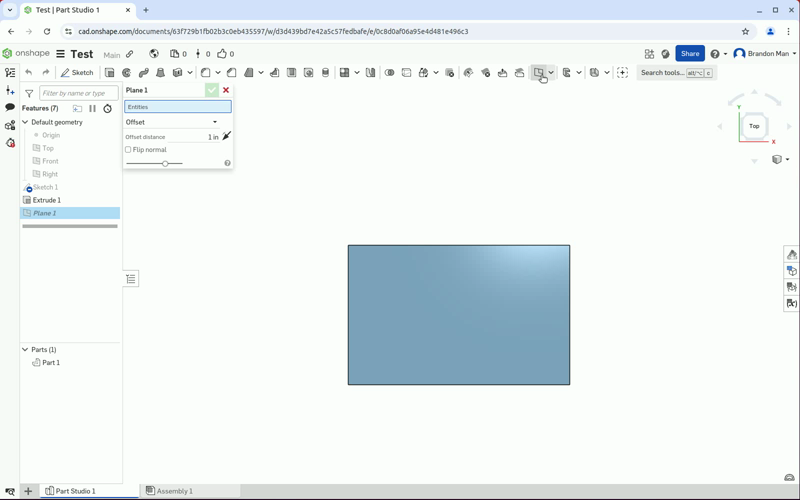
mouse_move(73, 150)
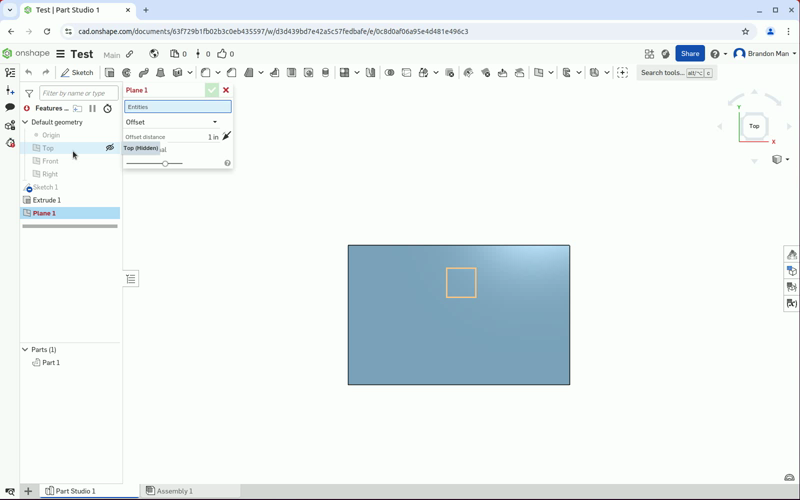
click(73, 150)
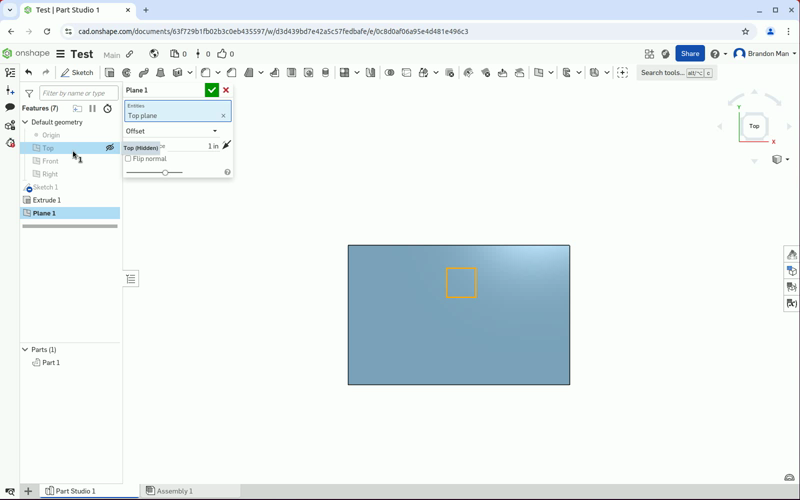
key(tab, 2)
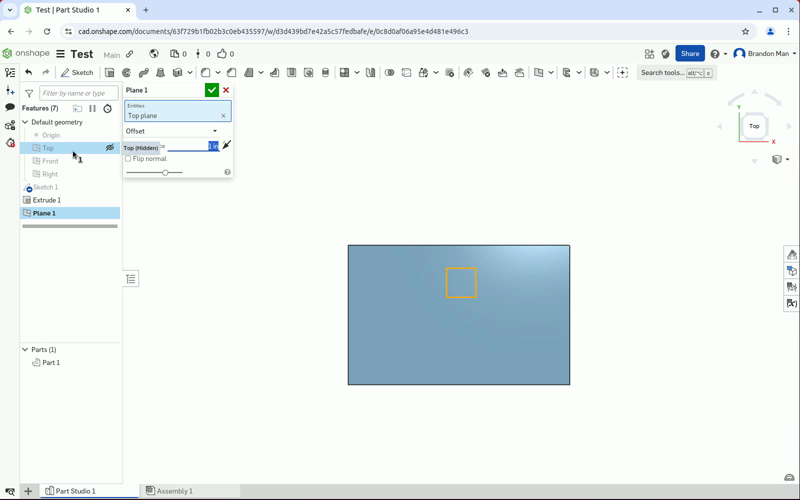
text(9.613)
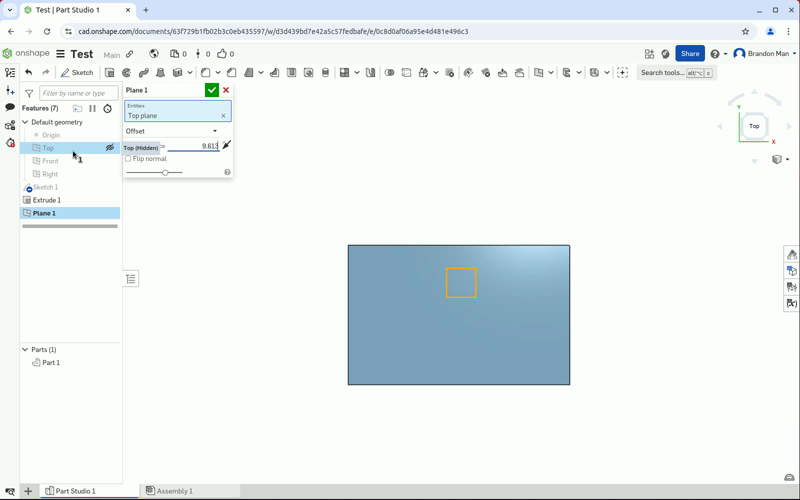
key(enter, 2)
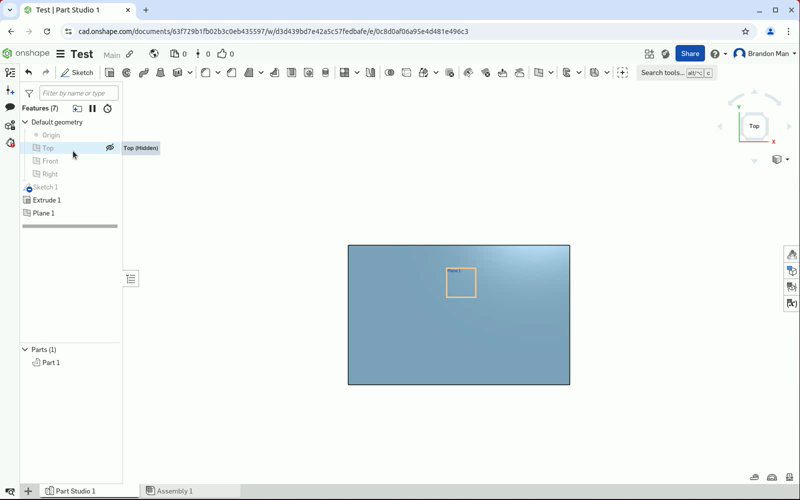
key(shift+s)
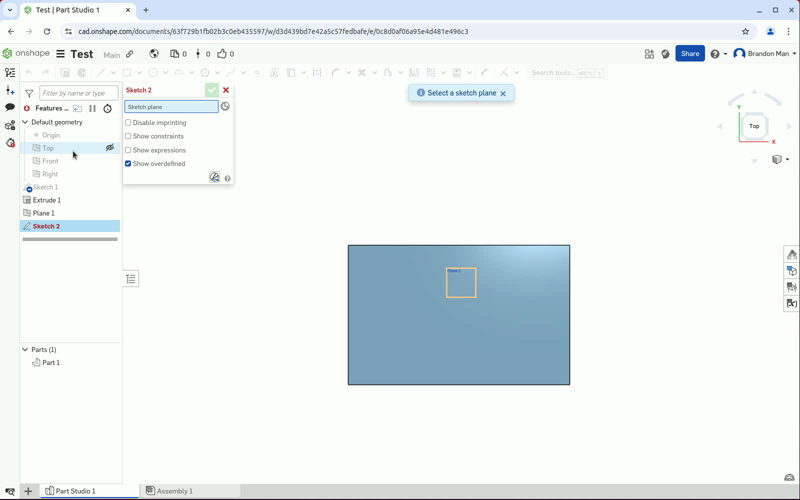
mouse_move(73, 215)
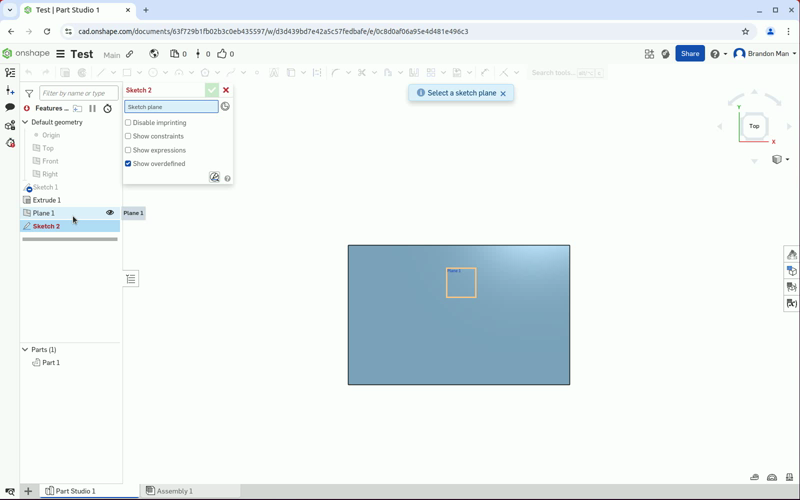
click(73, 215)
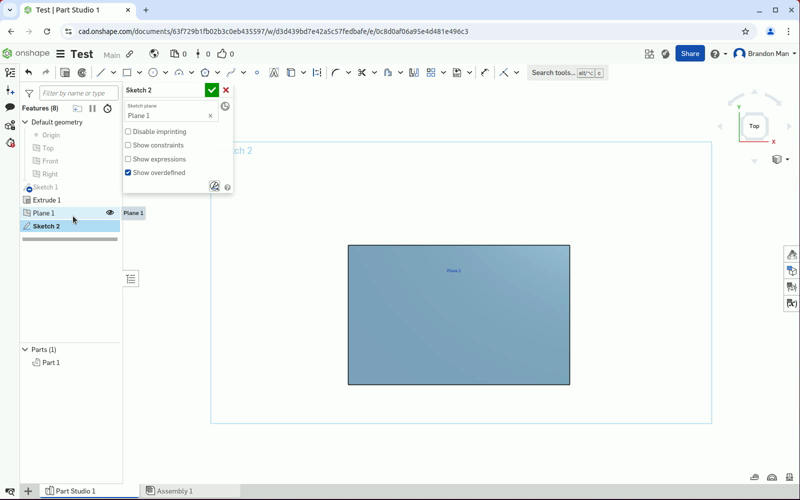
mouse_move(73, 352)
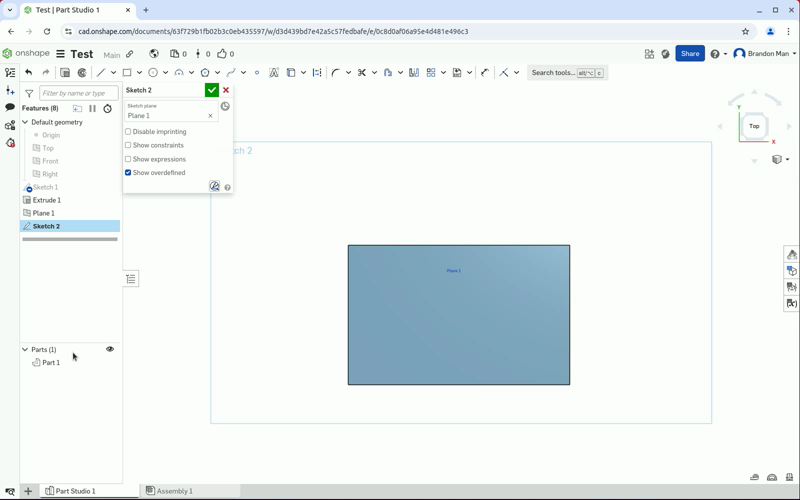
key(y)
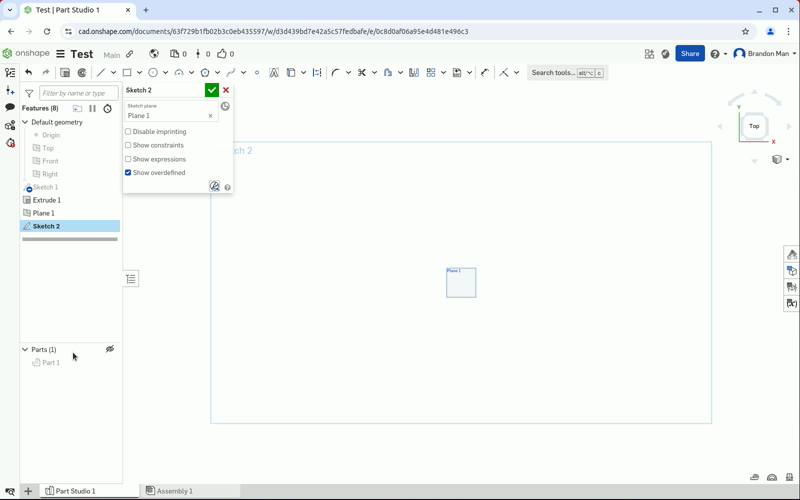
key(l)
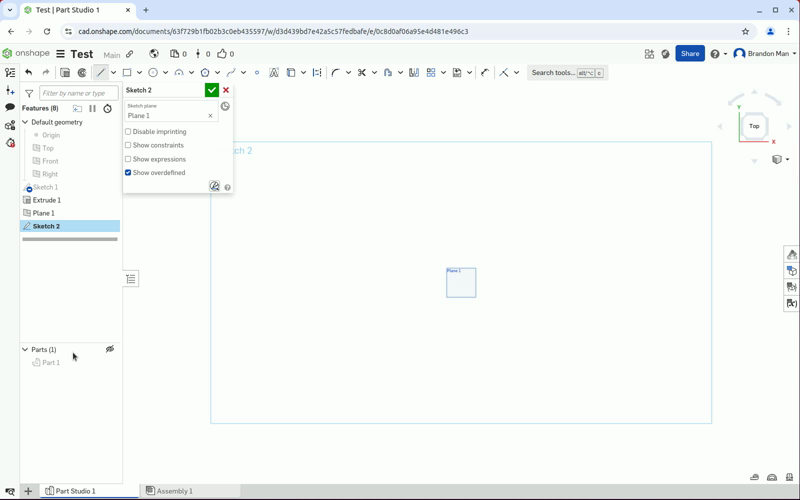
key_down(shift)
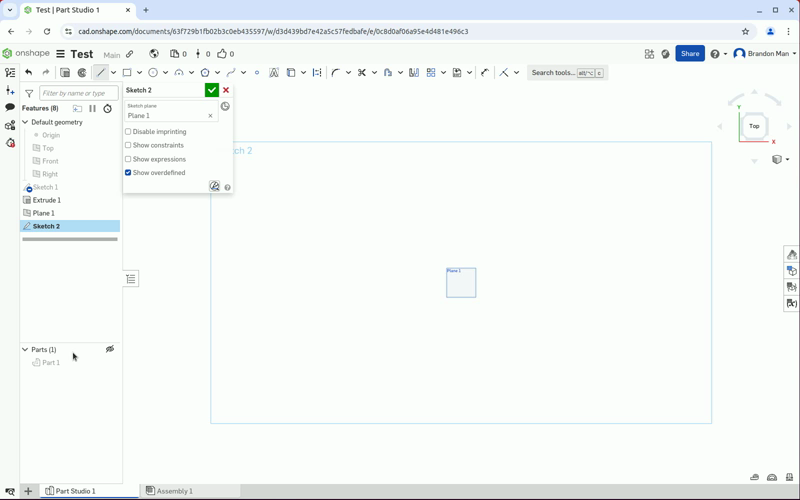
mouse_move(357, 369)
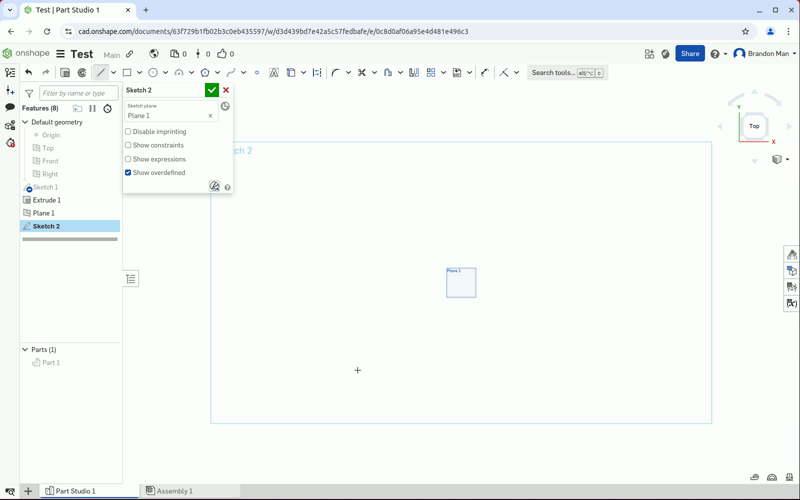
click(357, 369)
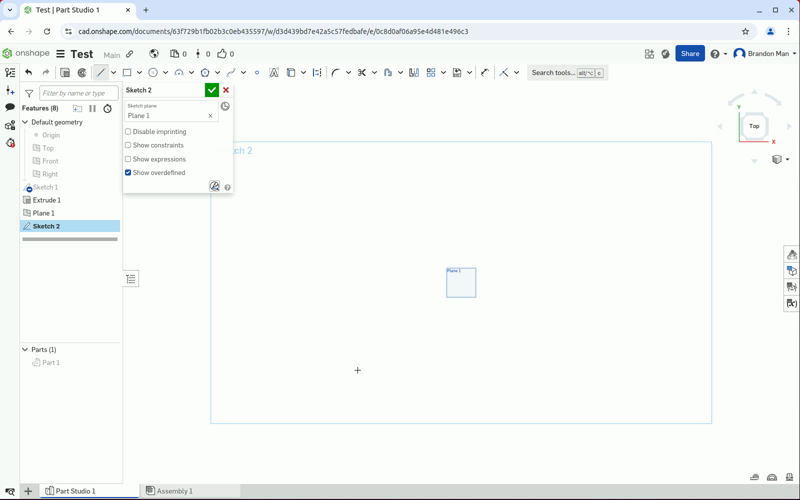
key_up(shift)
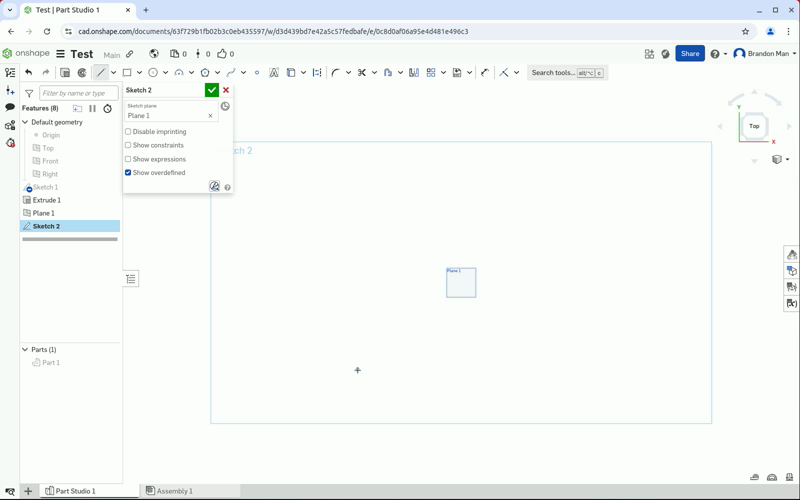
key_down(shift)
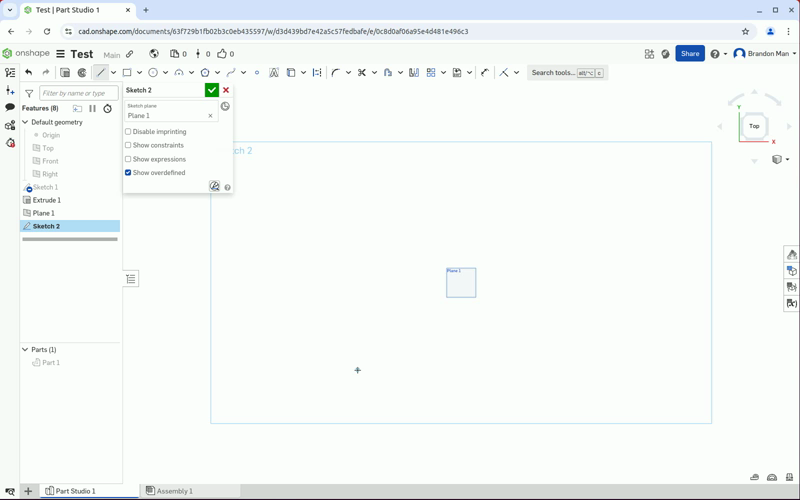
mouse_move(559, 369)
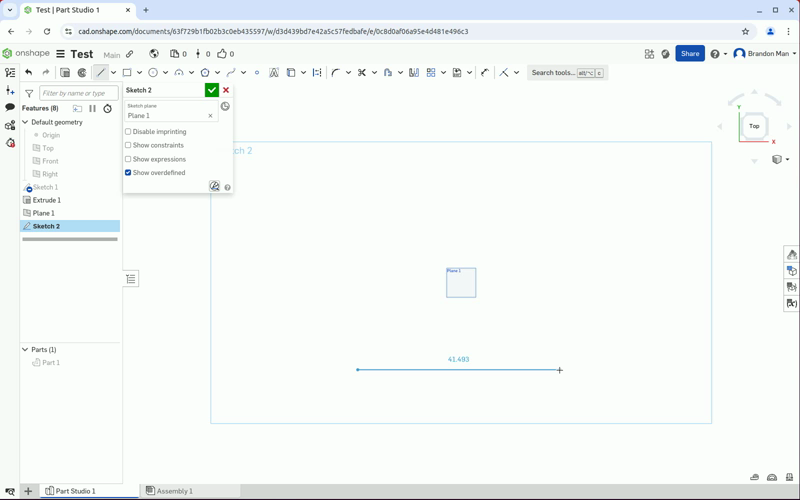
click(559, 369)
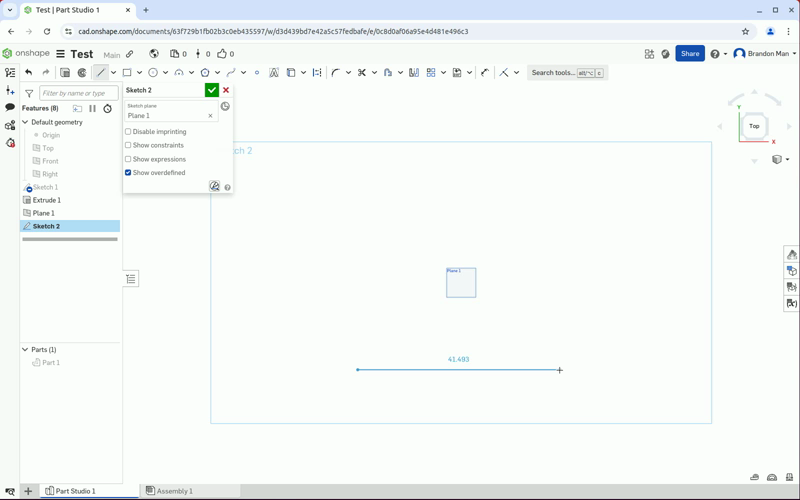
key_up(shift)
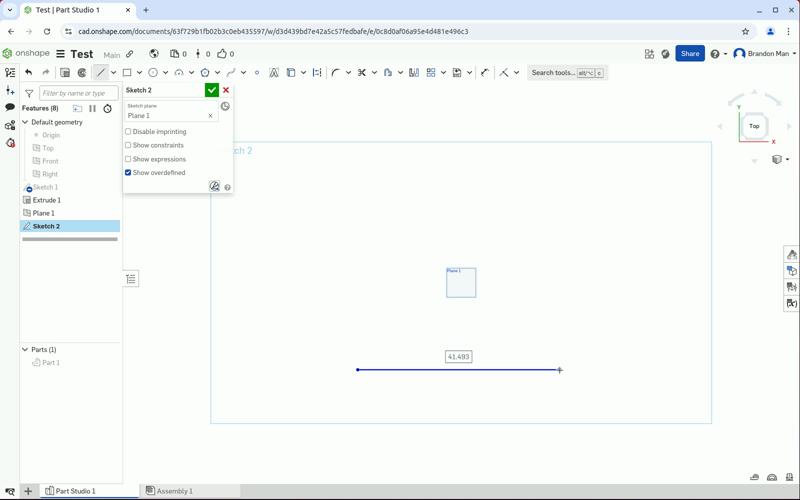
key_down(shift)
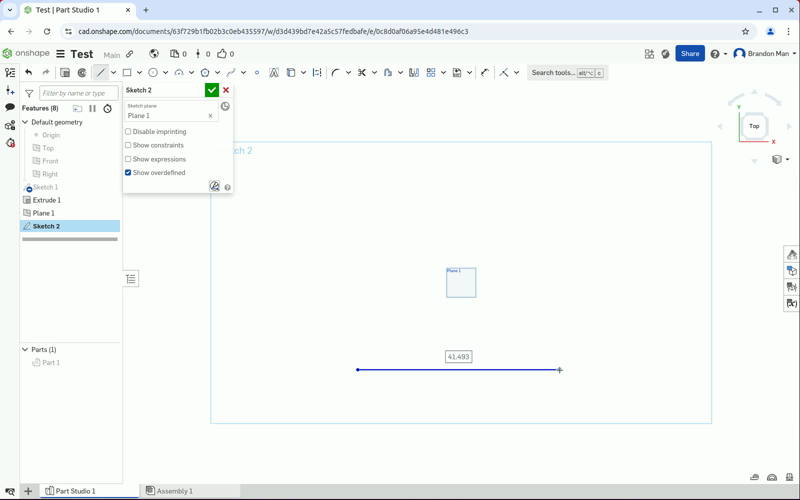
mouse_move(559, 259)
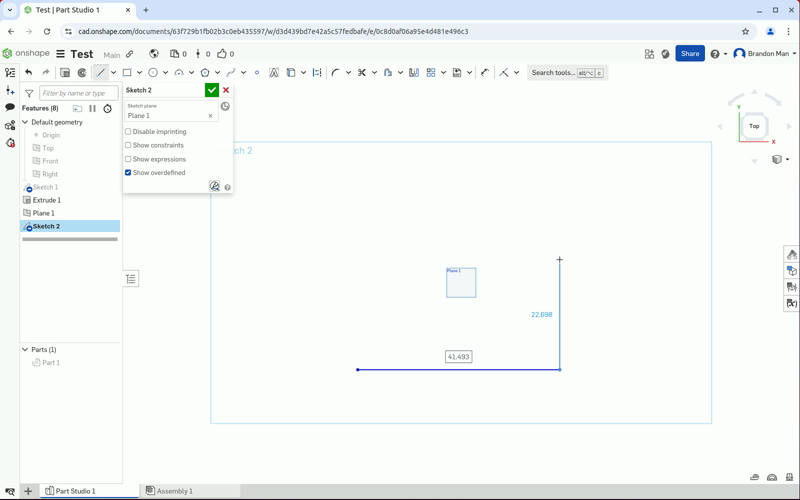
click(559, 259)
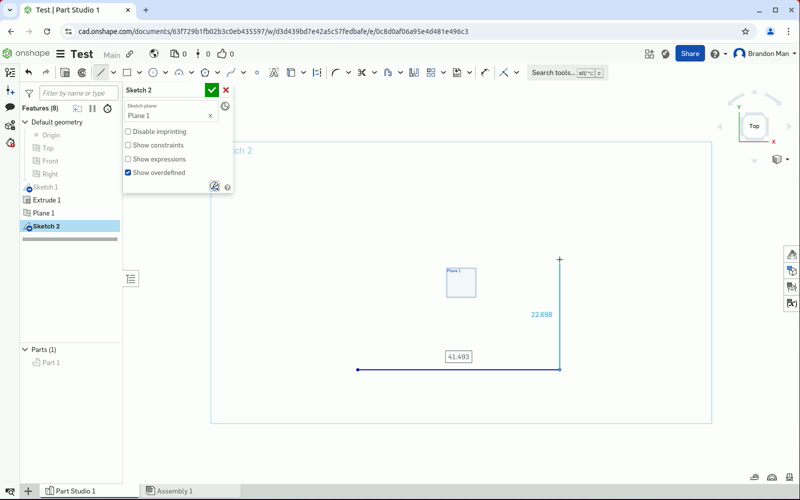
key_up(shift)
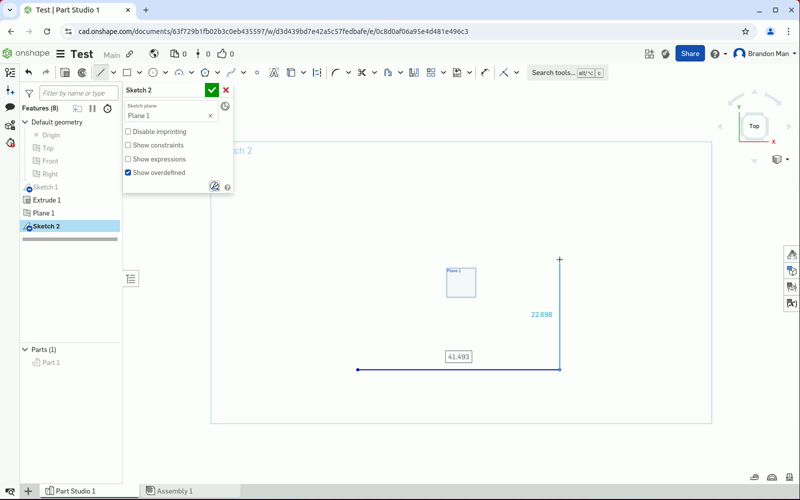
key_down(shift)
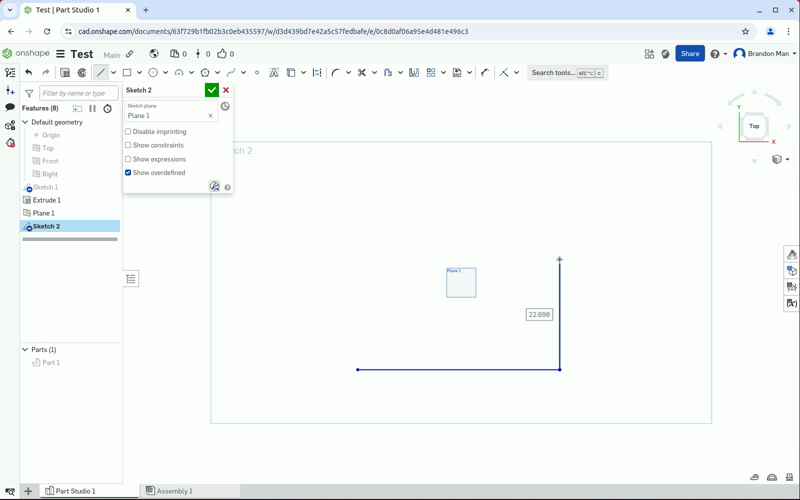
mouse_move(357, 259)
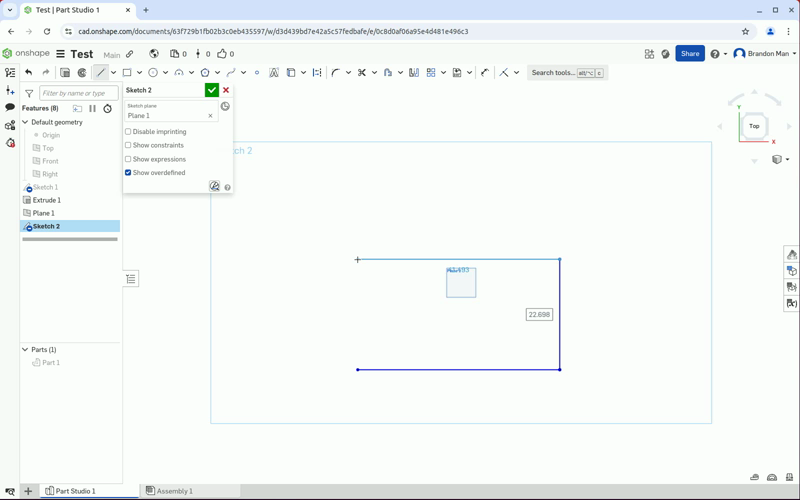
click(357, 259)
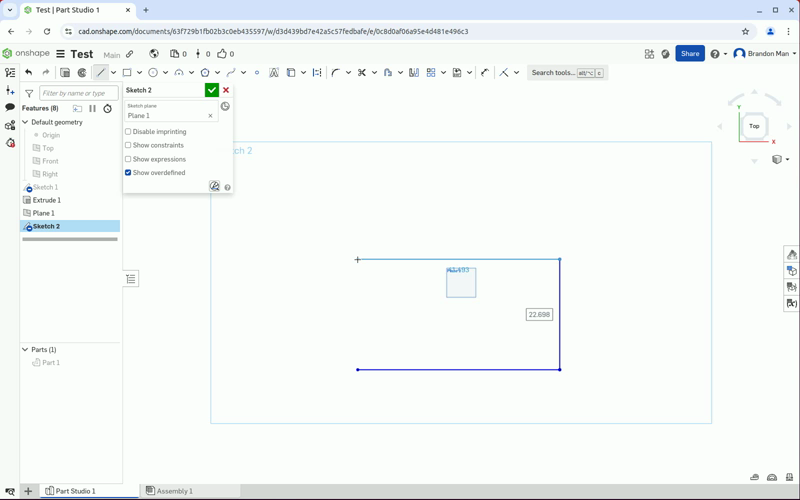
key_up(shift)
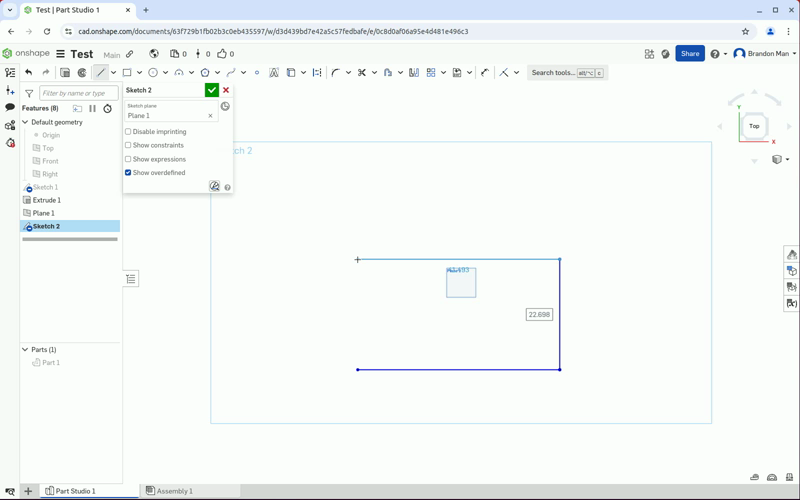
key_down(shift)
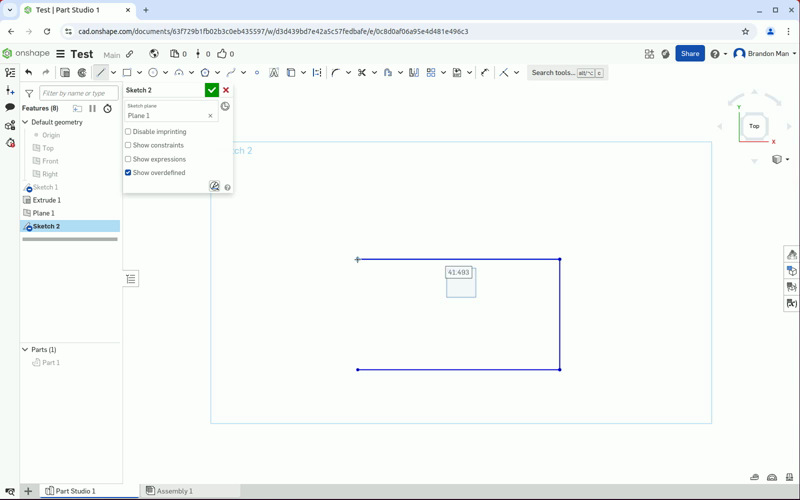
mouse_move(357, 369)
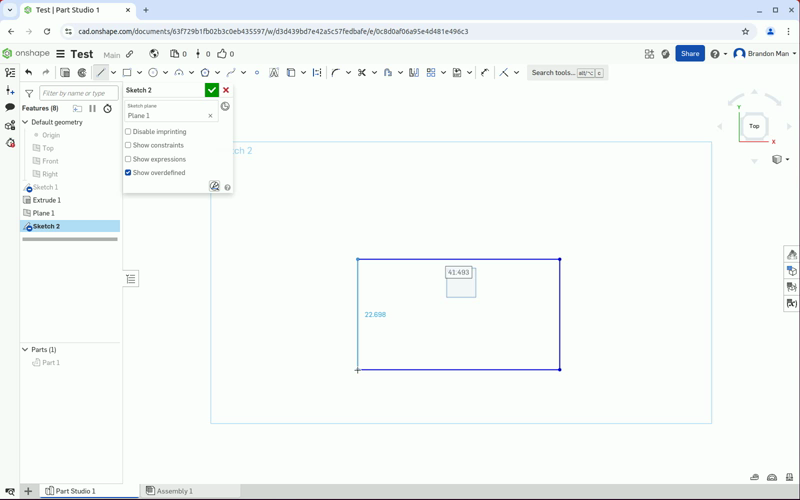
key_up(shift)
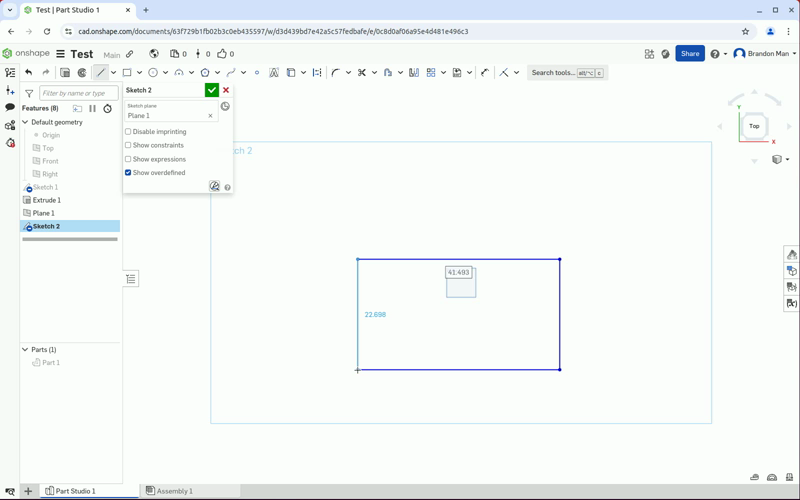
click(357, 369)
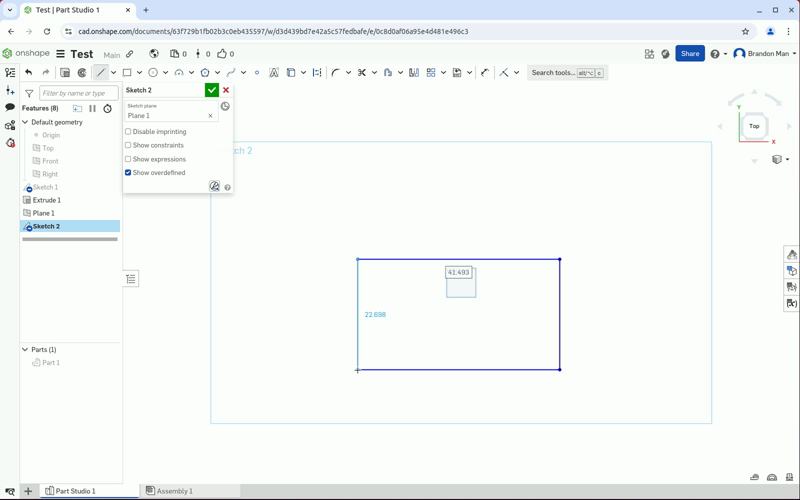
key(esc)
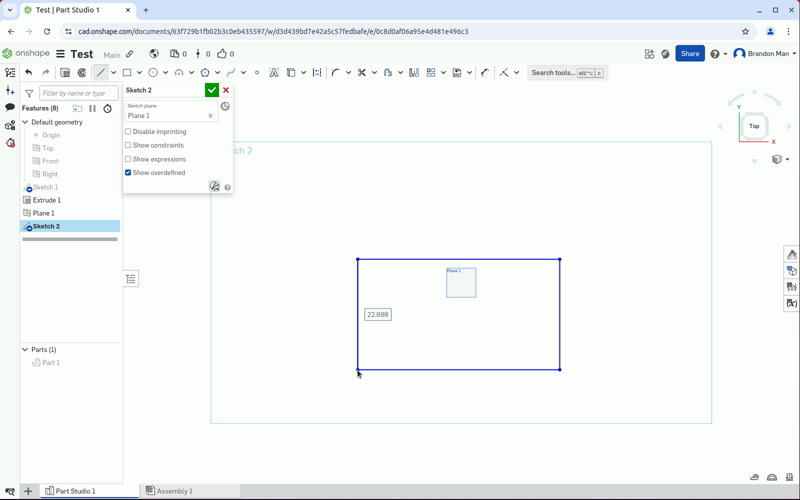
mouse_move(526, 286)
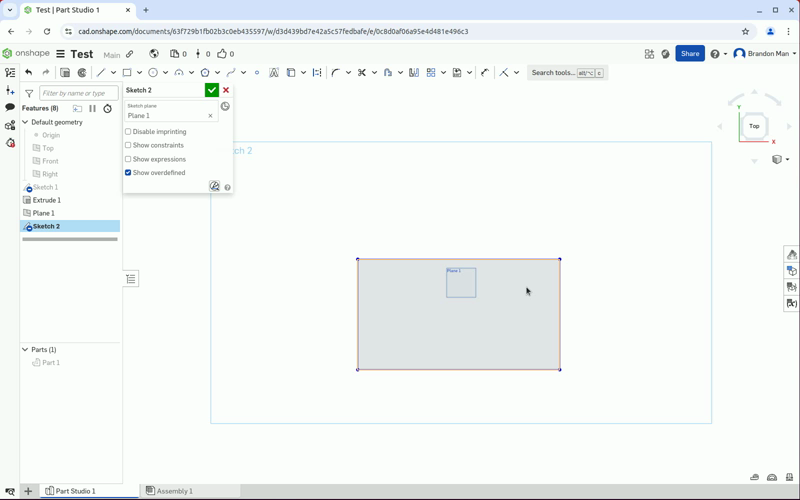
click(526, 286)
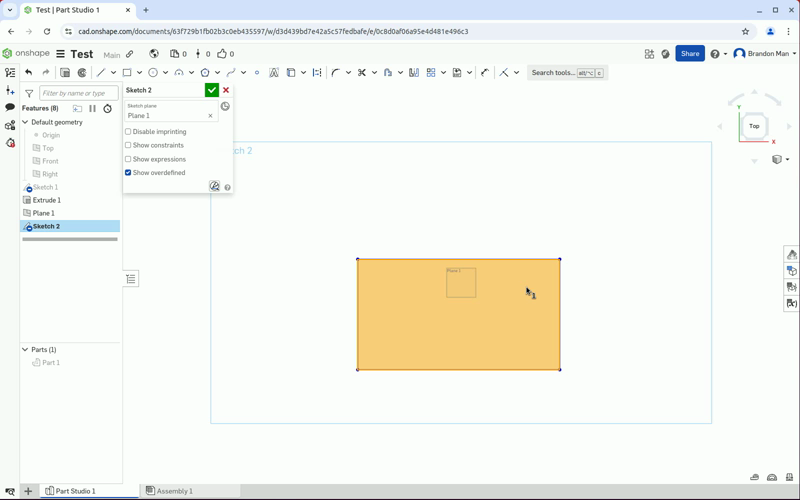
mouse_move(73, 352)
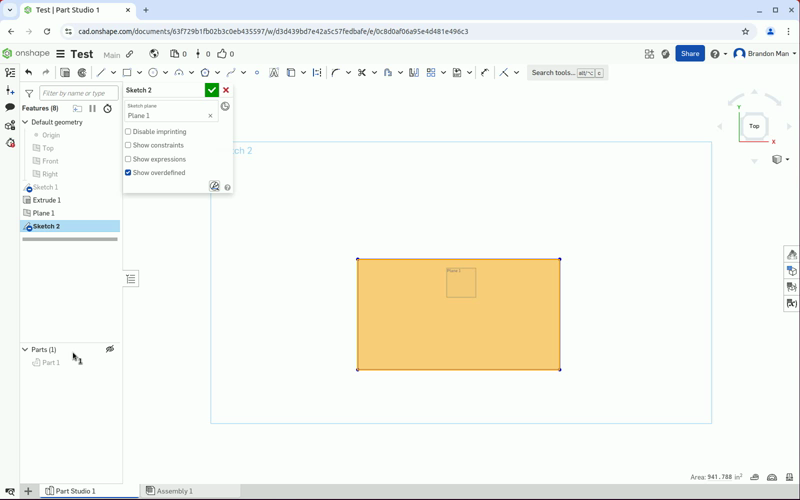
key(shift+y)
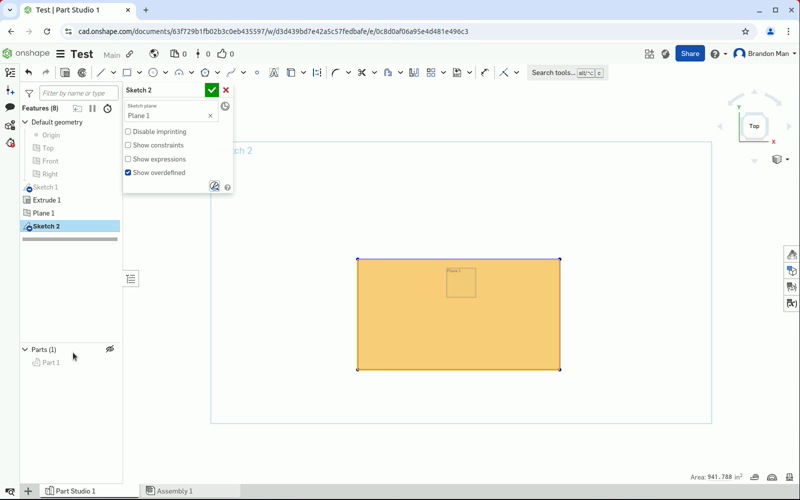
key(shift+e)
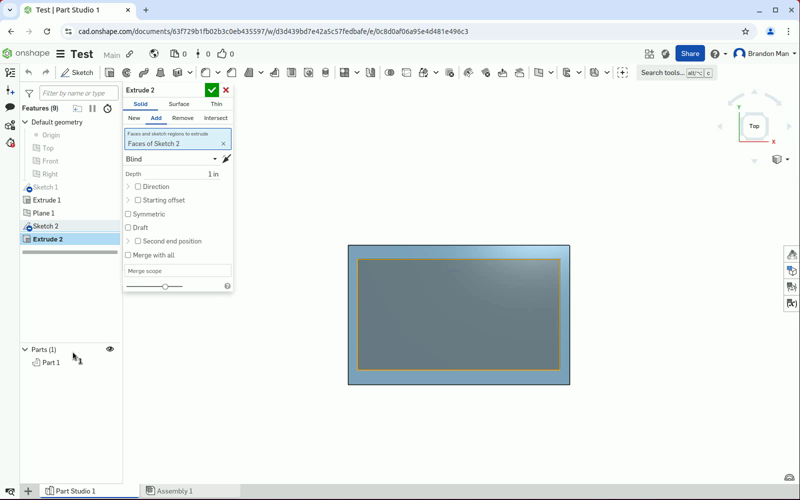
mouse_move(143, 106)
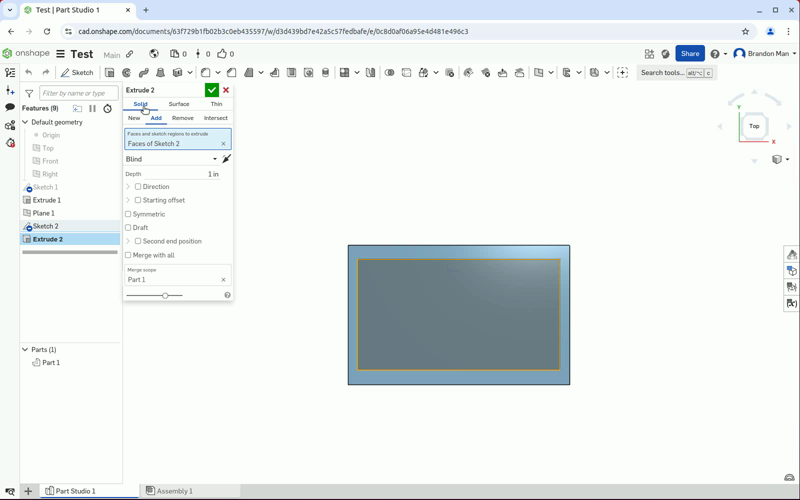
click(143, 106)
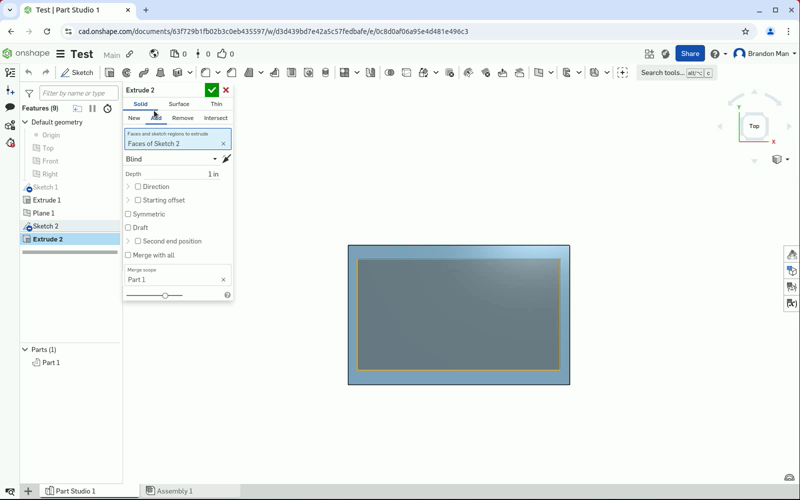
mouse_move(186, 120)
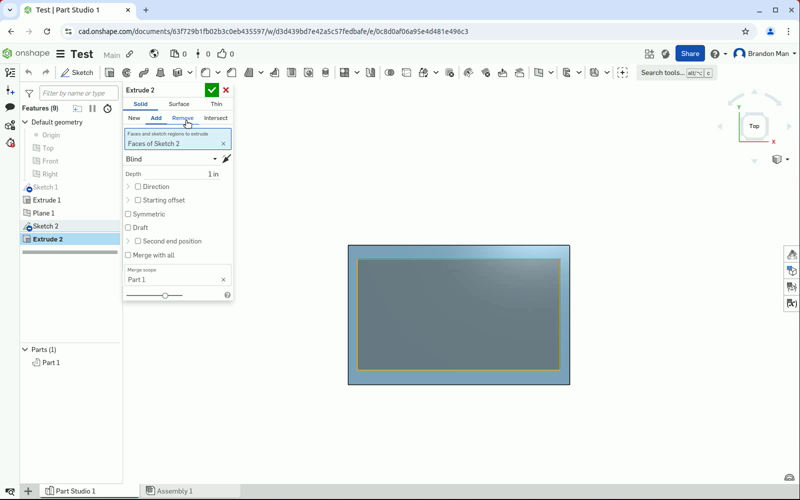
click(186, 120)
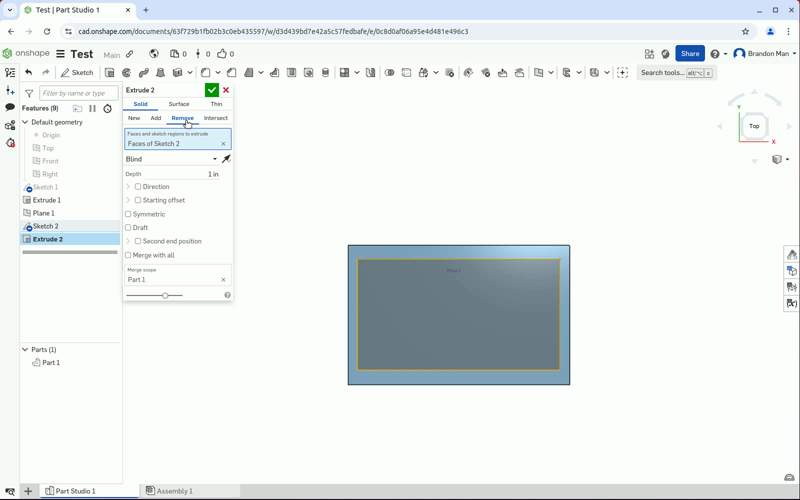
key(tab, 4)
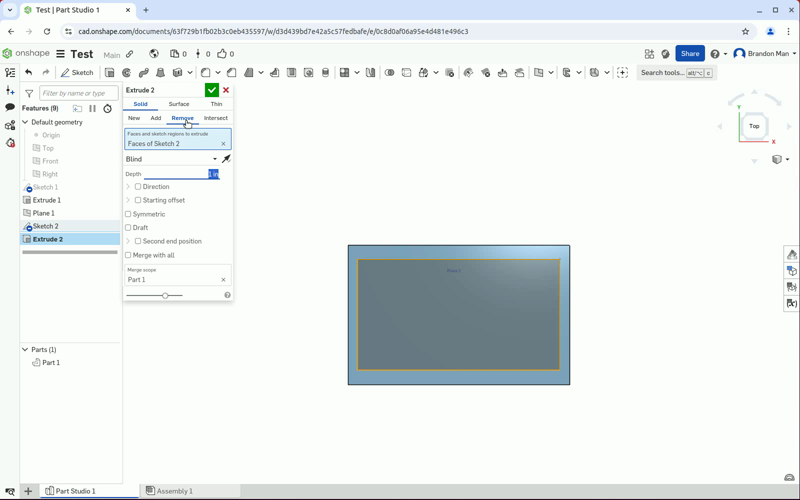
text(9.628)
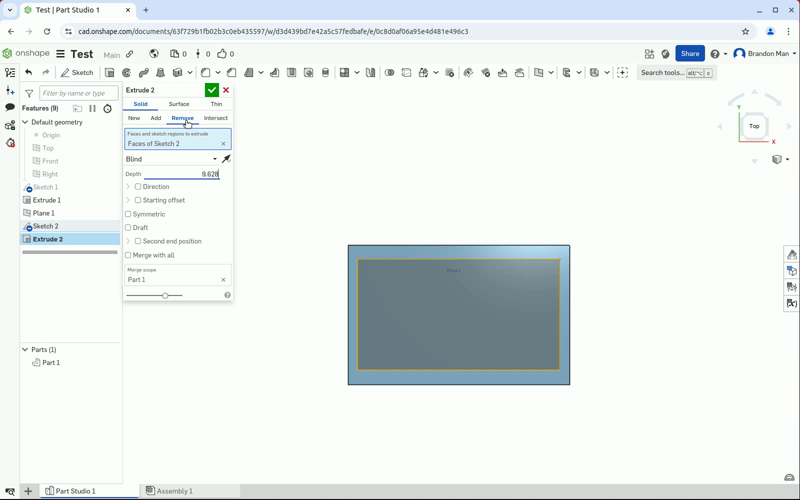
key(tab, 6)
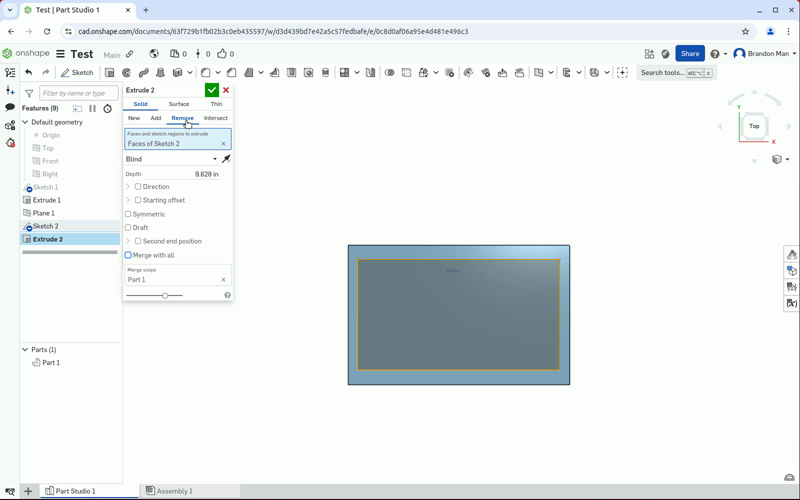
key(space)
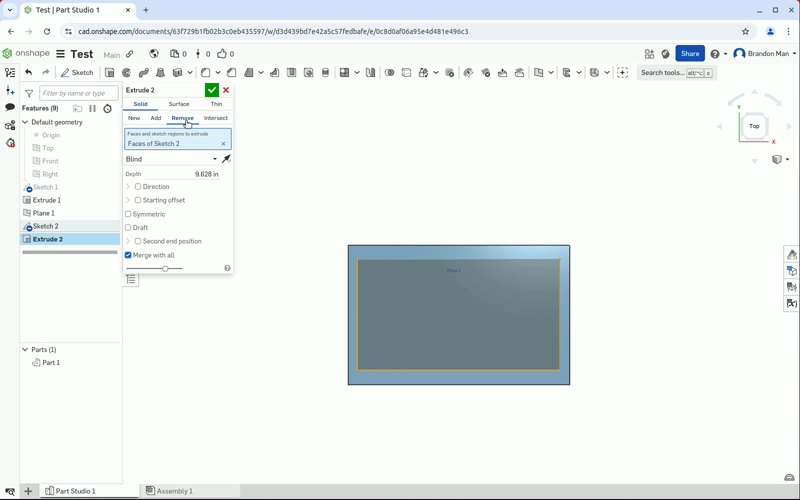
key(enter)
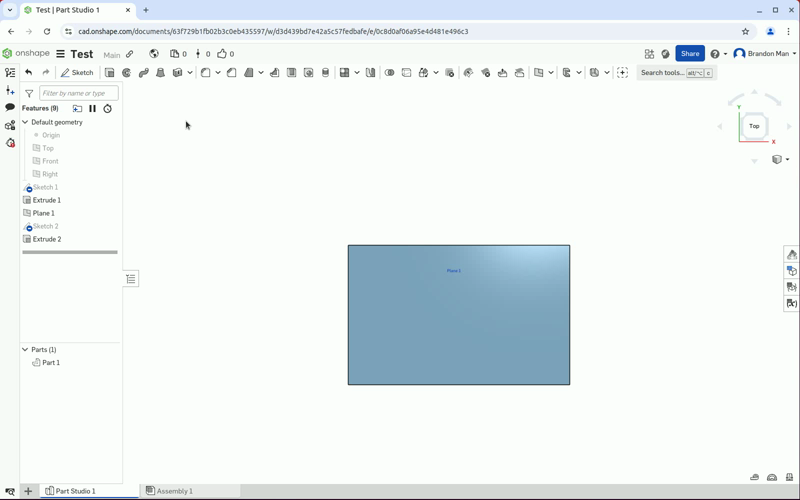
key(shift+h)
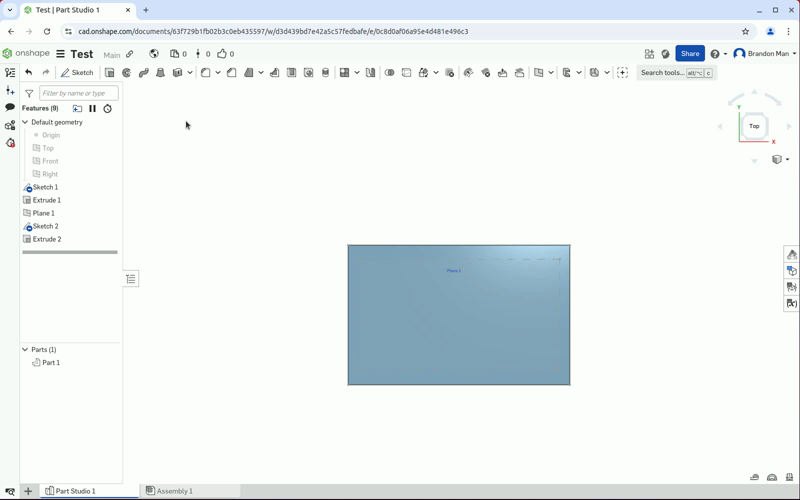
key(shift+h)
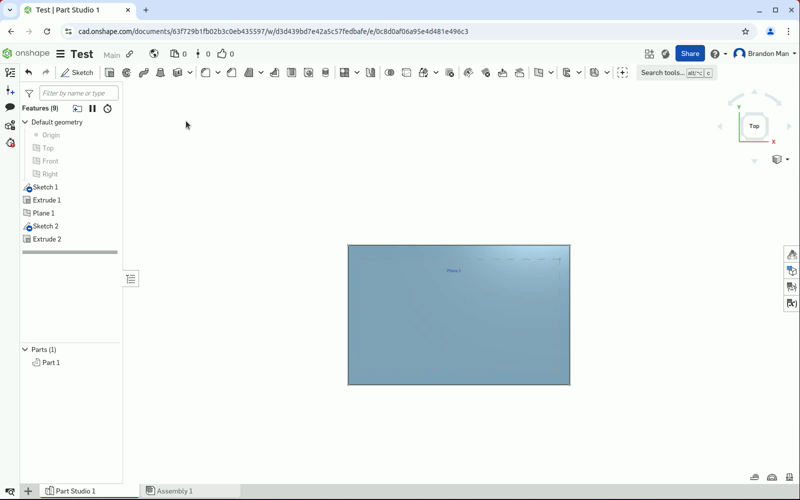
key(shift+7)
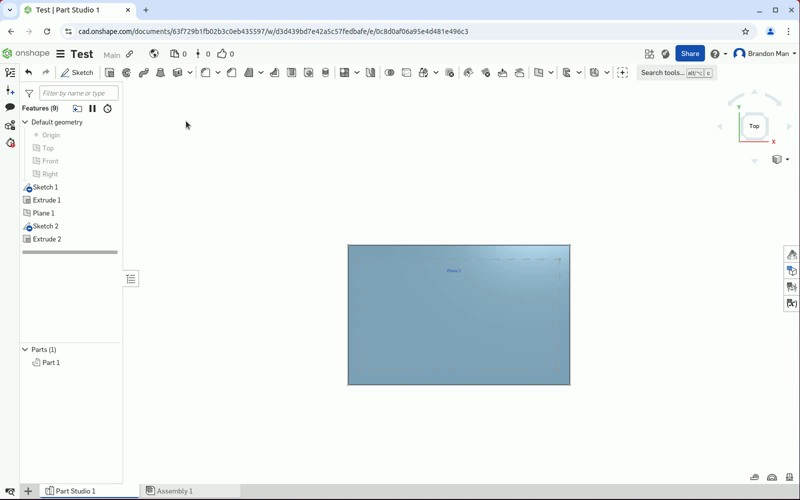
key(up, 3)
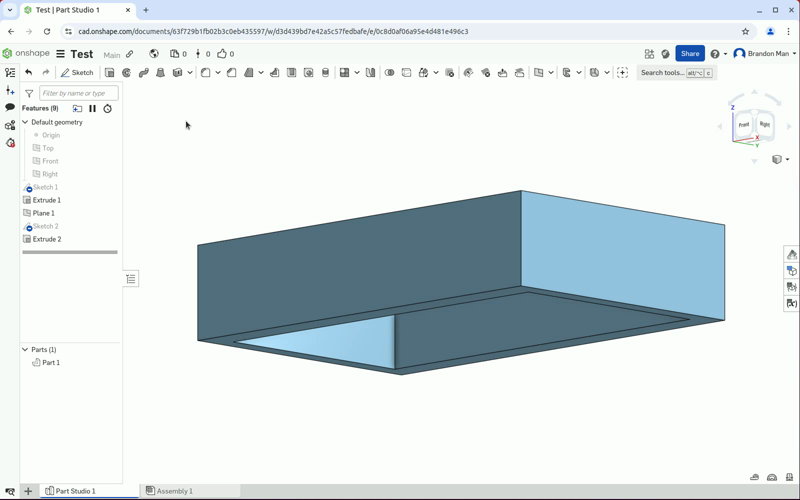
key(left, 3)
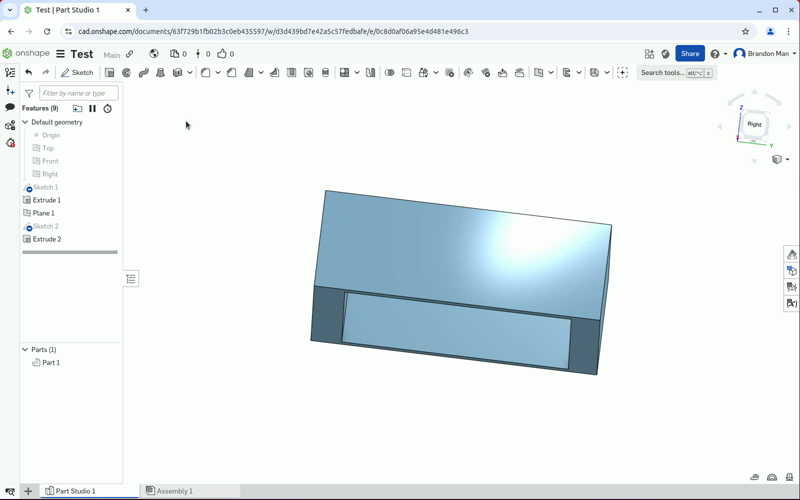
key(right, 3)
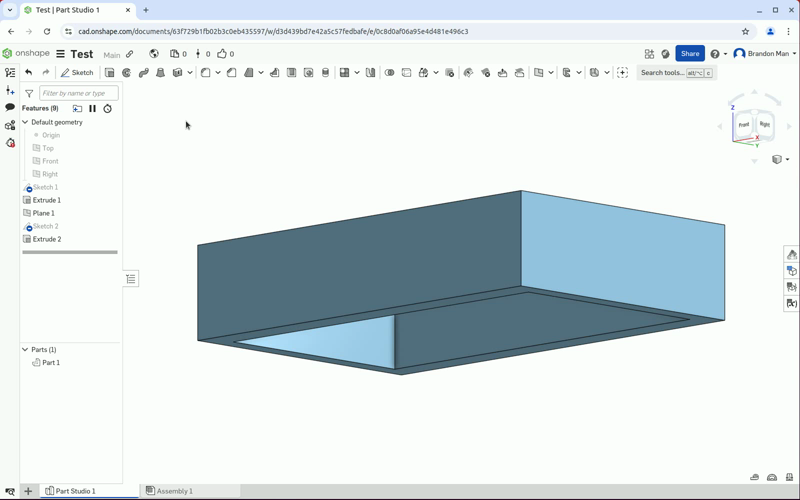
key(down, 3)
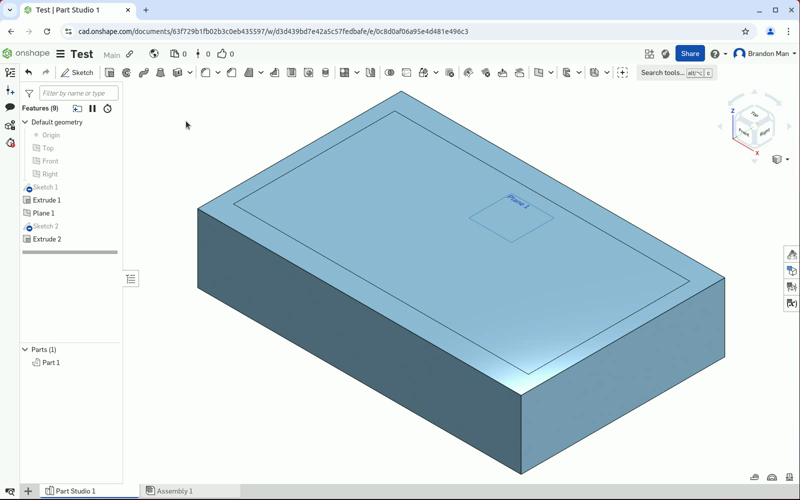
mouse_move(73, 189)
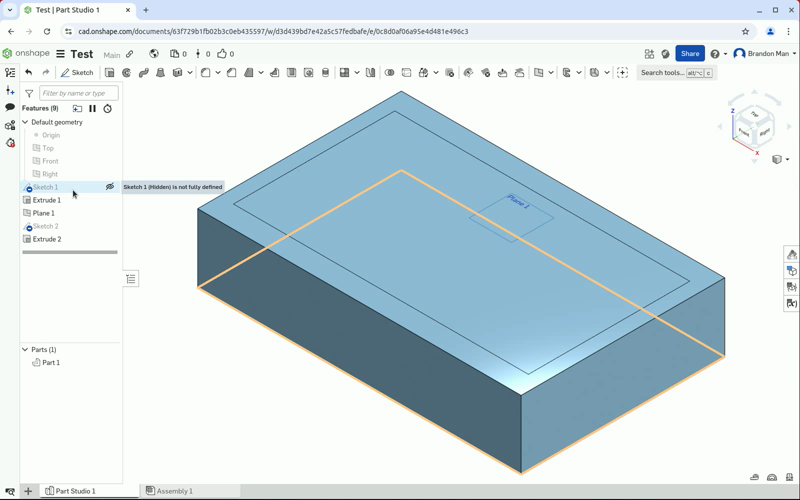
click(73, 189)